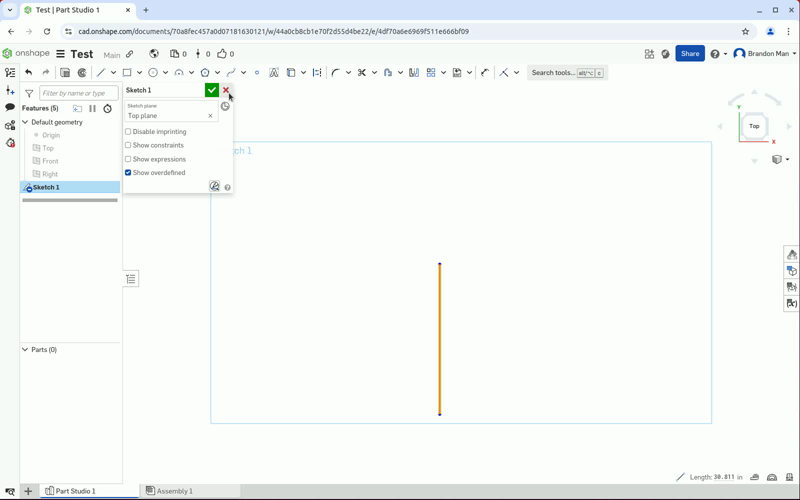
key(shift+h)
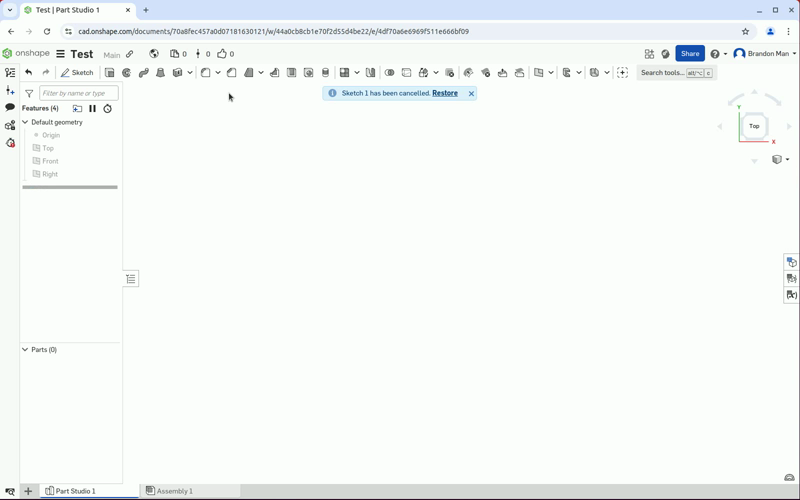
mouse_move(73, 352)
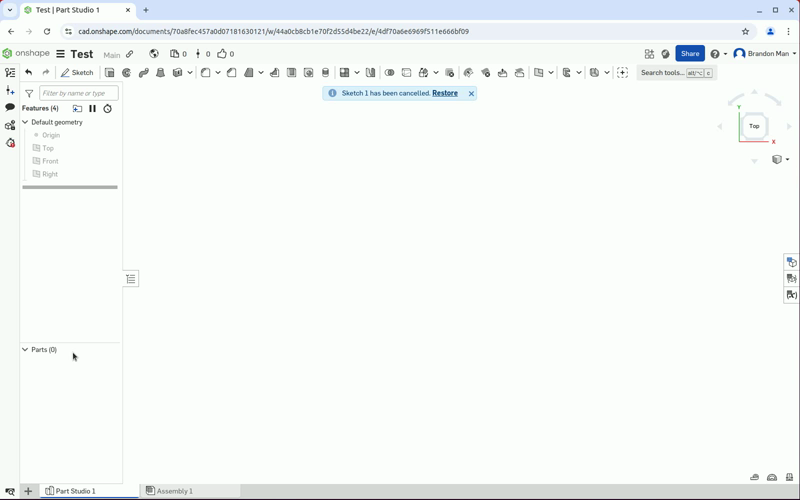
key(y)
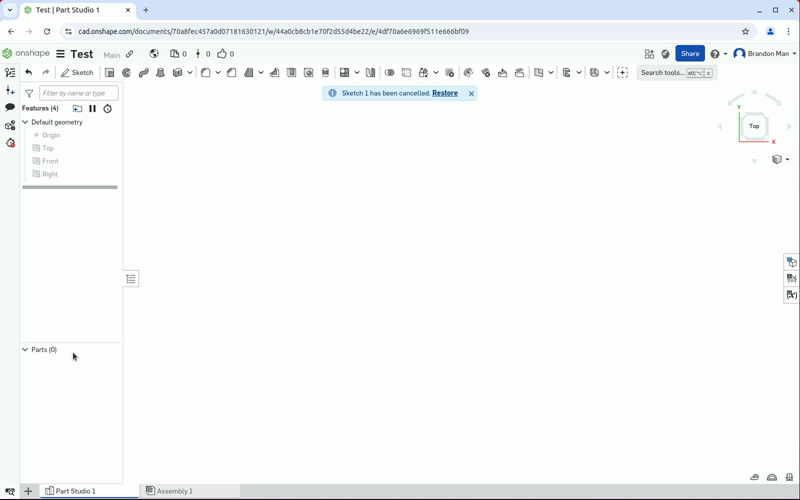
key(shift+p)
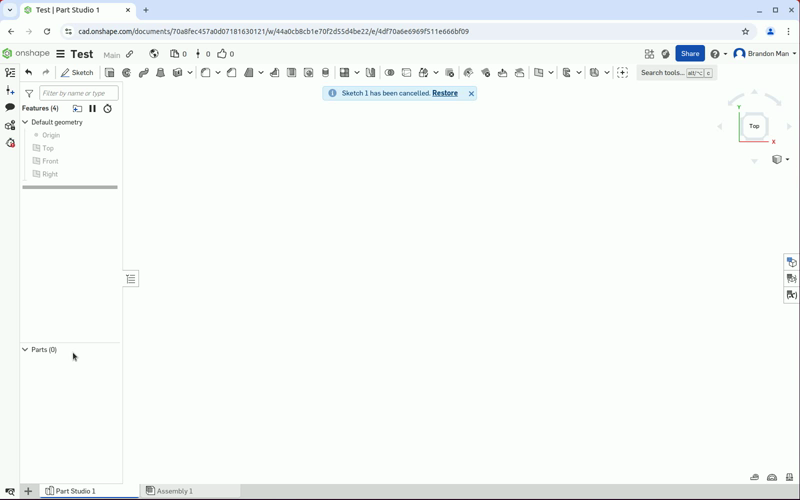
key(space)
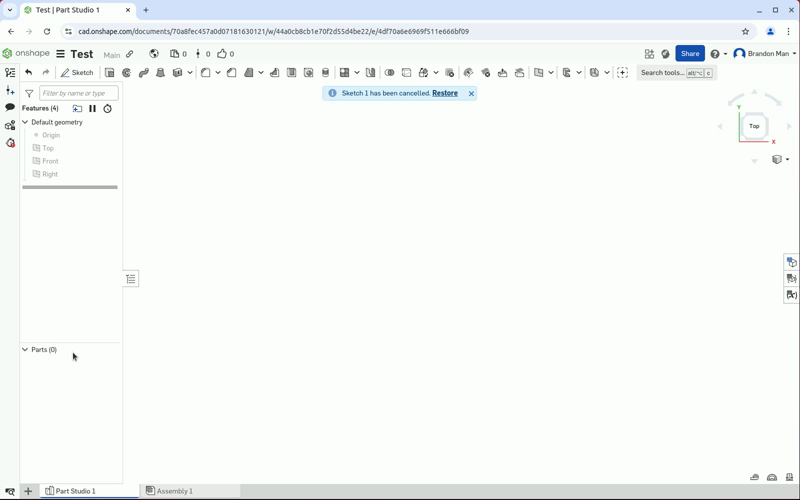
key_down(shift)
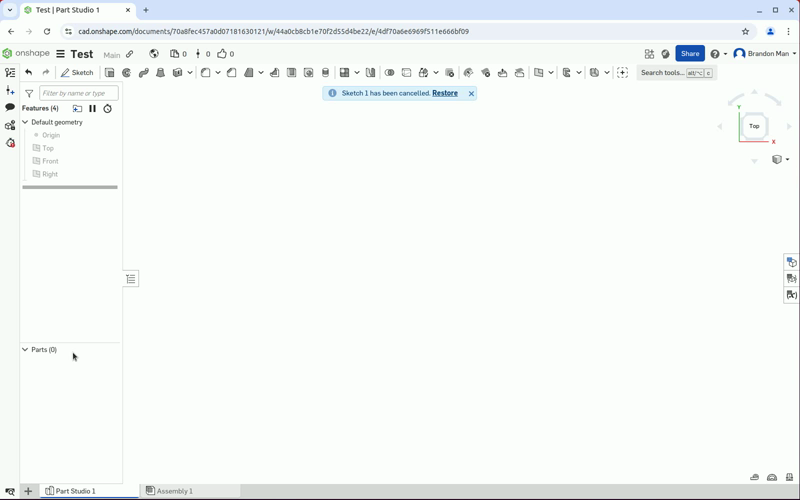
key(up)
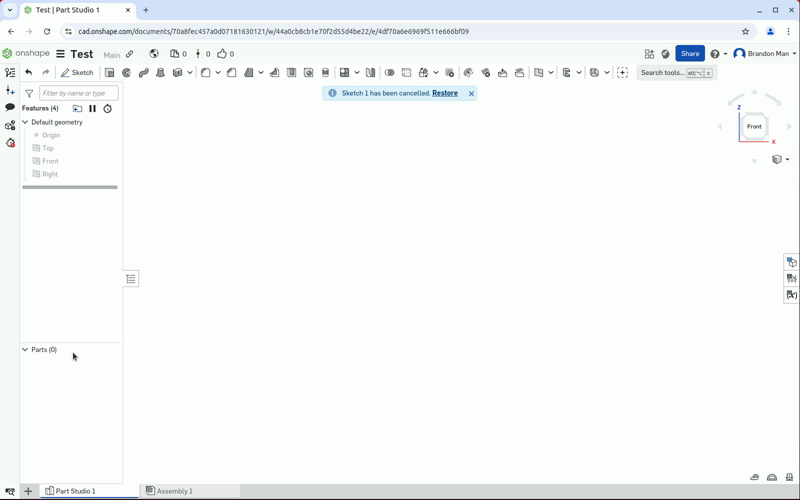
key_up(shift)
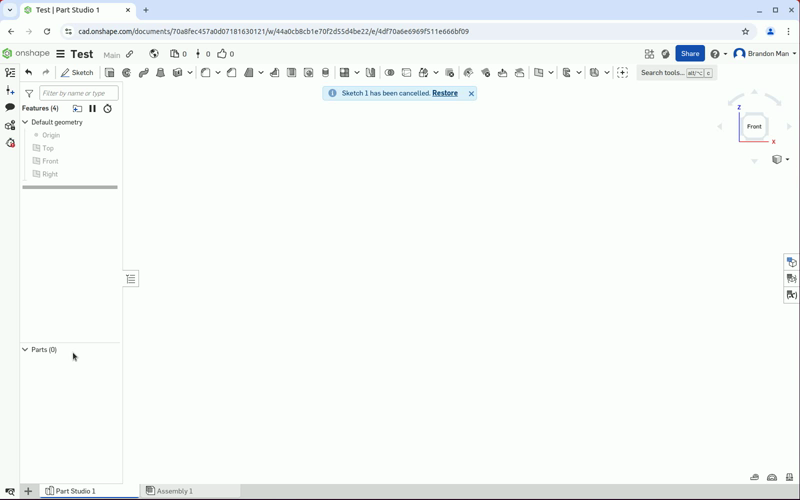
mouse_move(73, 352)
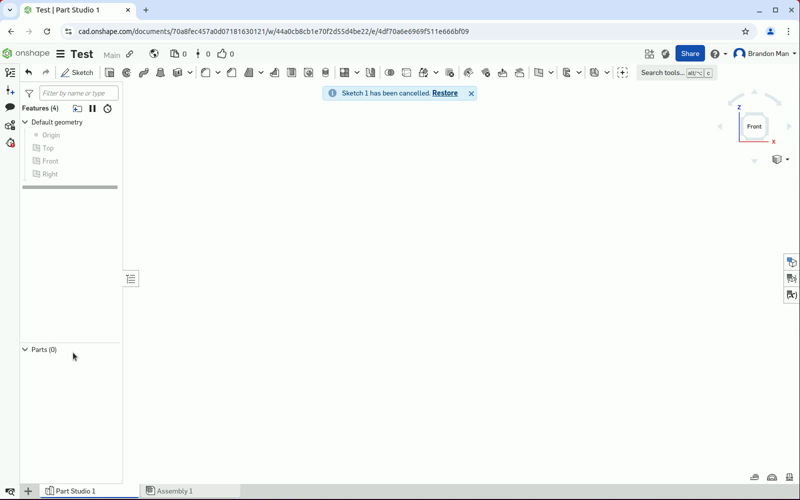
key(shift+y)
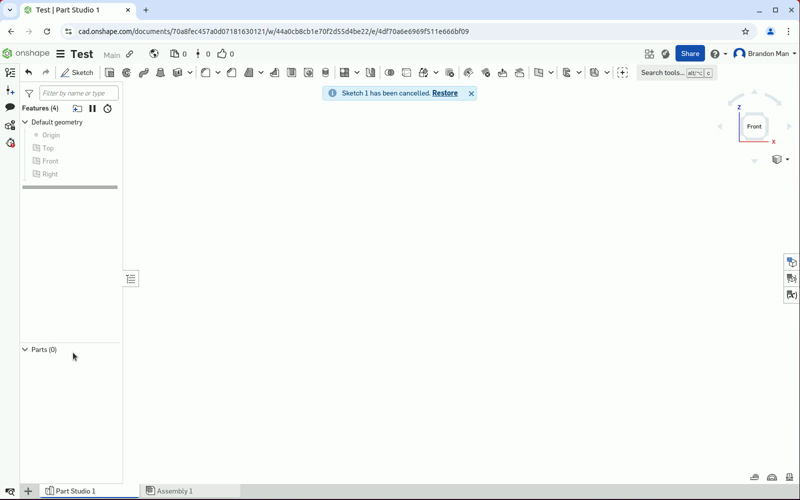
key(shift+s)
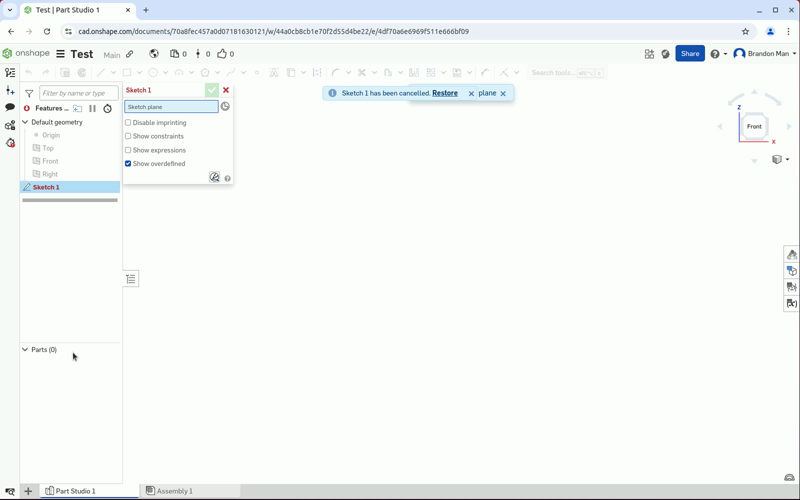
mouse_move(73, 163)
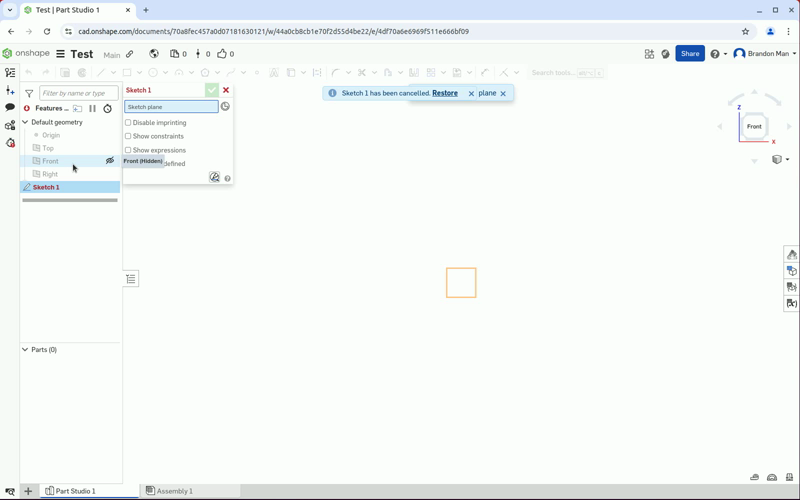
click(73, 163)
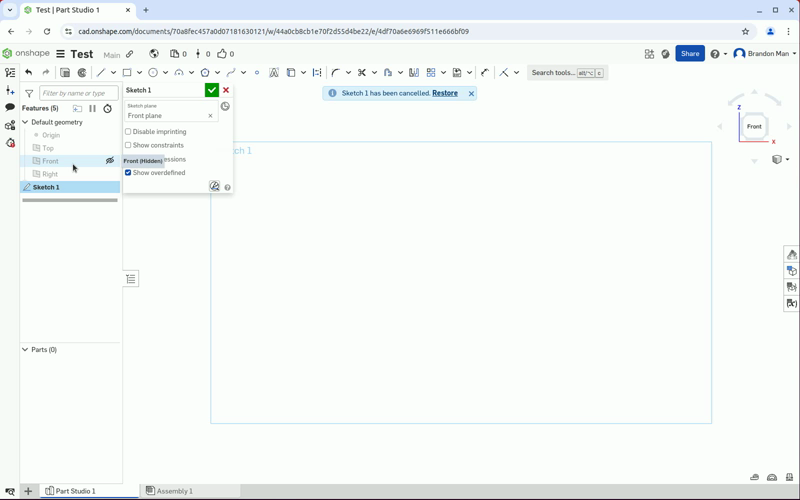
mouse_move(73, 352)
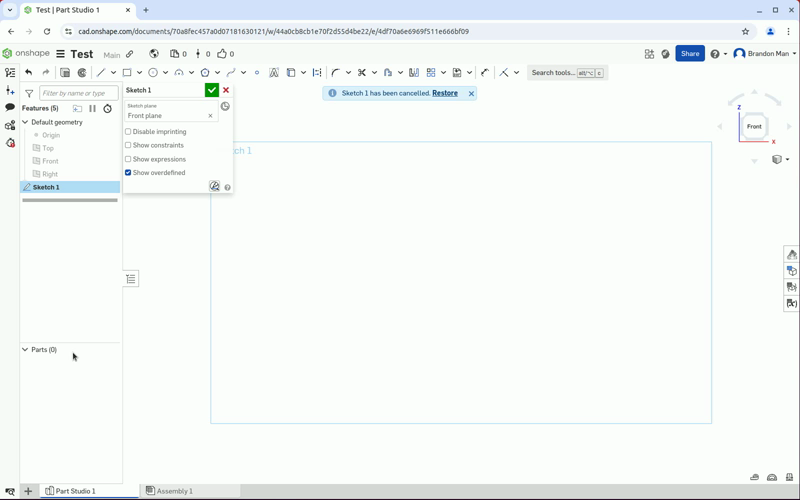
key(y)
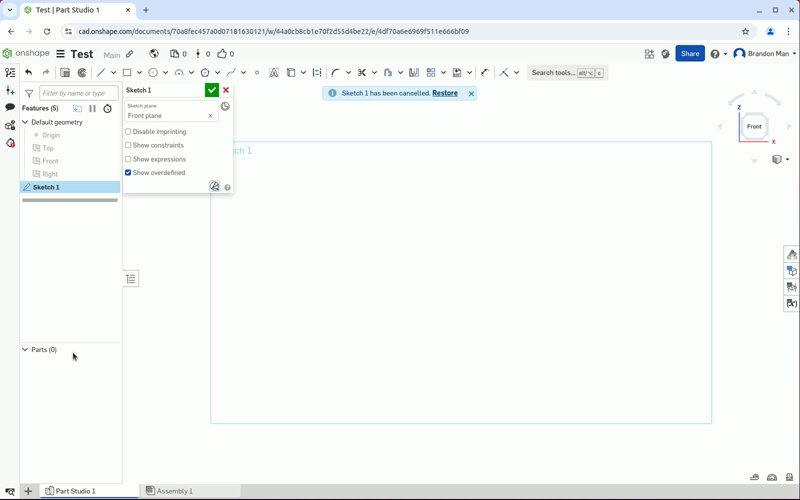
key(a)
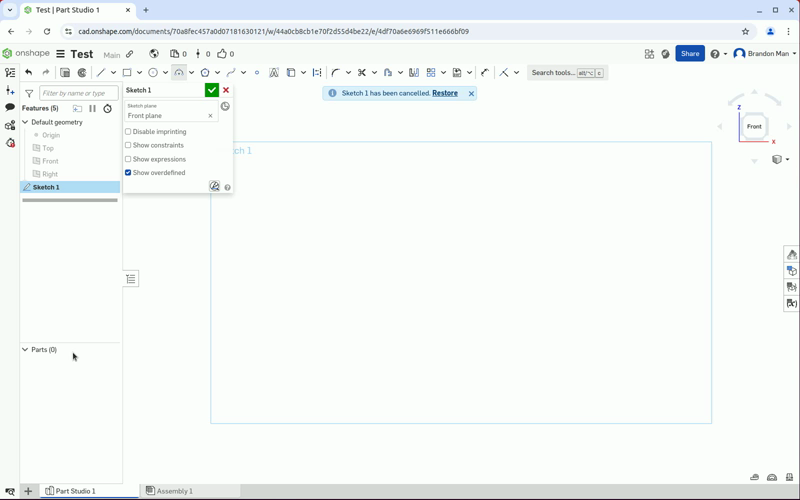
key_down(shift)
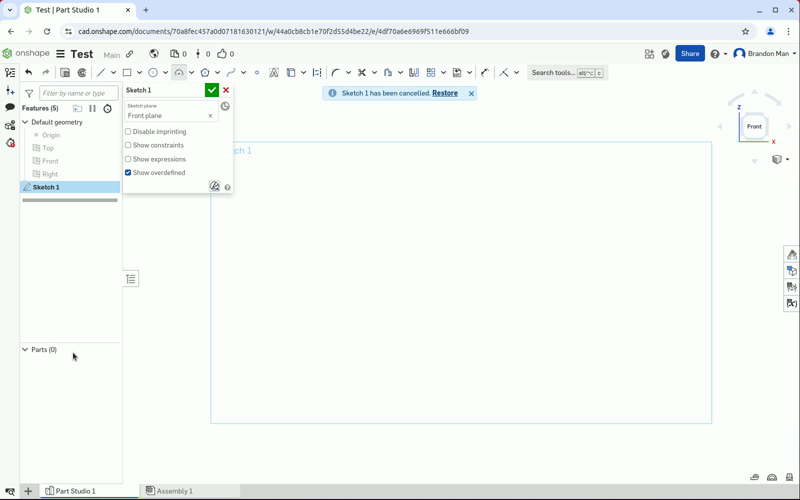
mouse_move(460, 250)
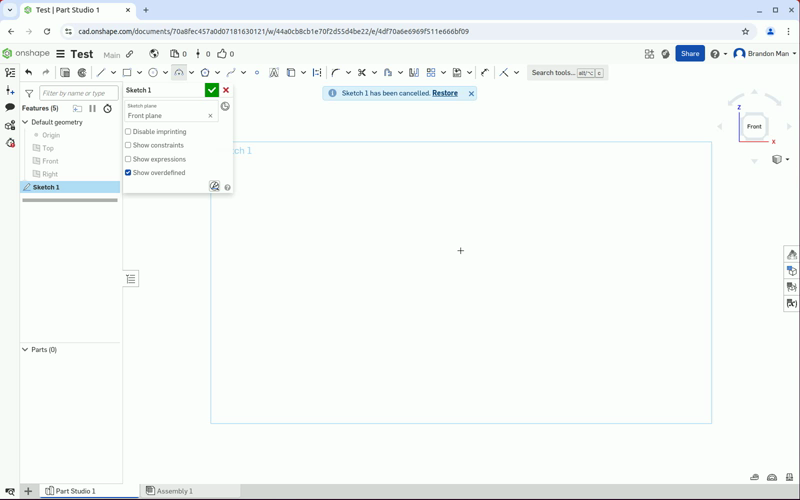
click(460, 250)
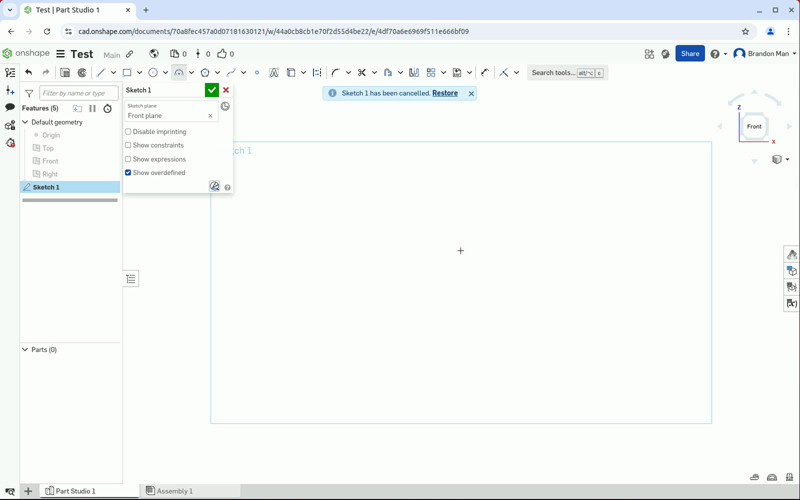
key_up(shift)
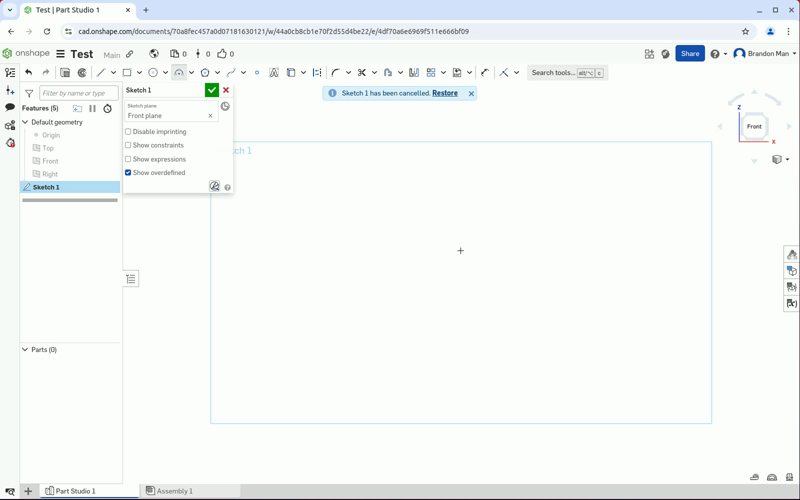
key_down(shift)
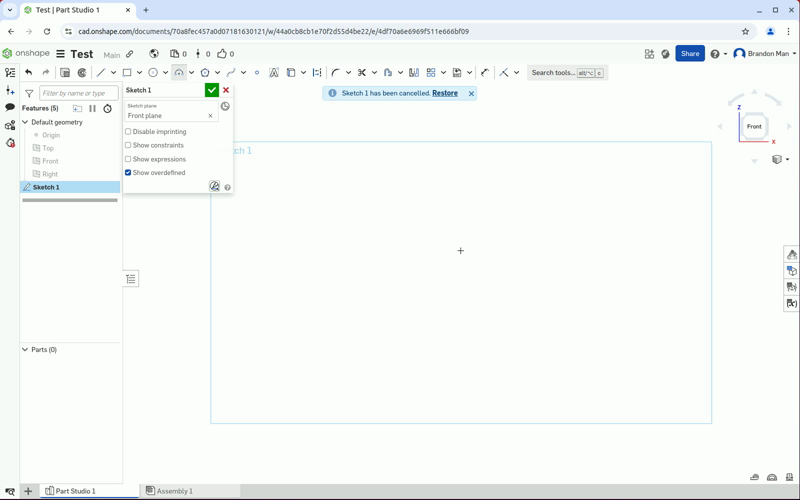
mouse_move(494, 280)
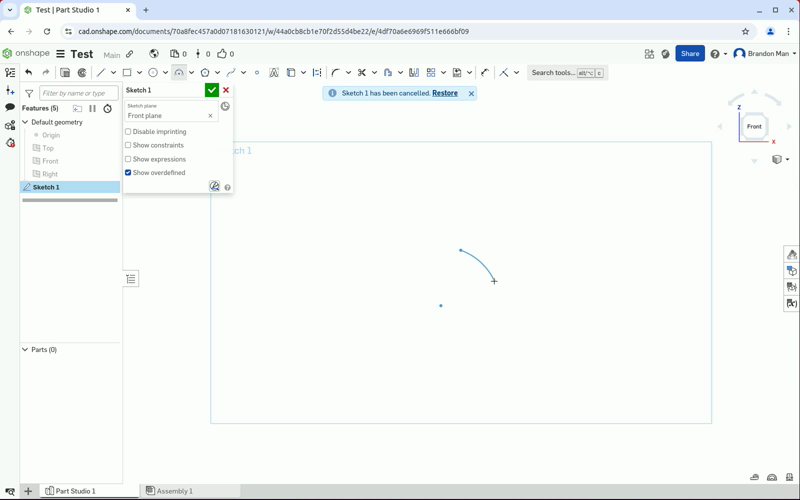
click(494, 280)
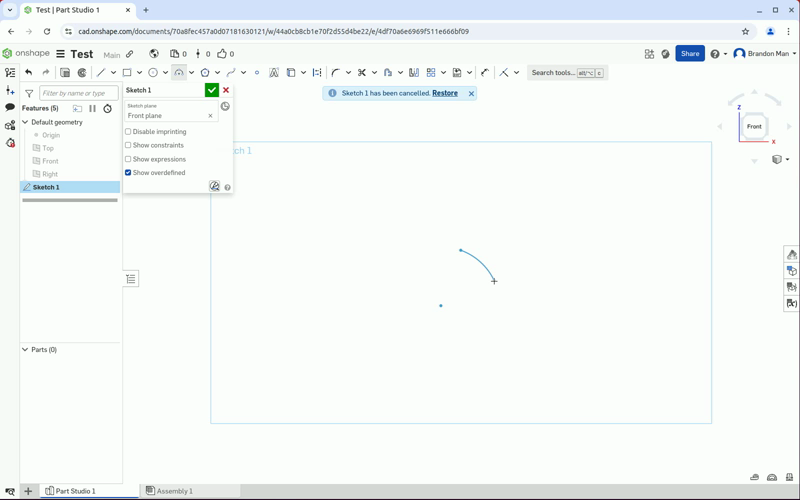
mouse_move(438, 307)
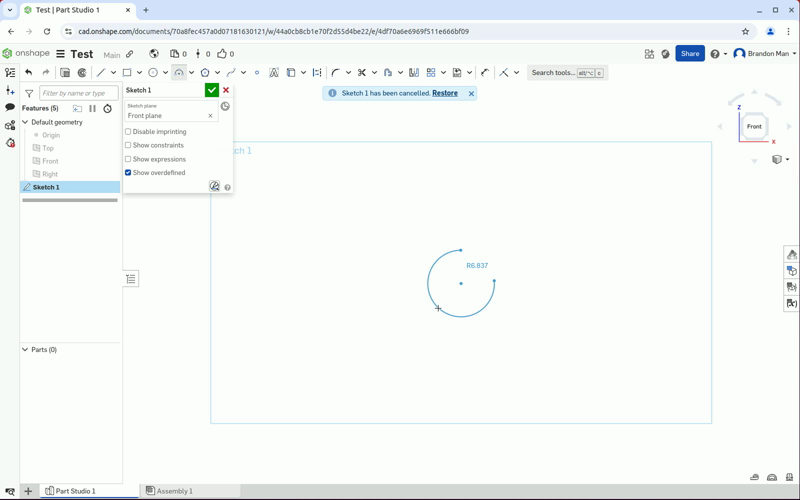
click(438, 307)
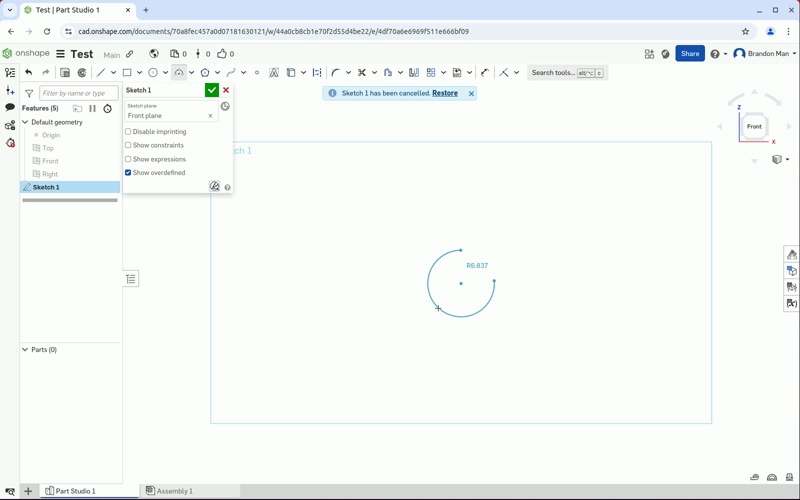
key_up(shift)
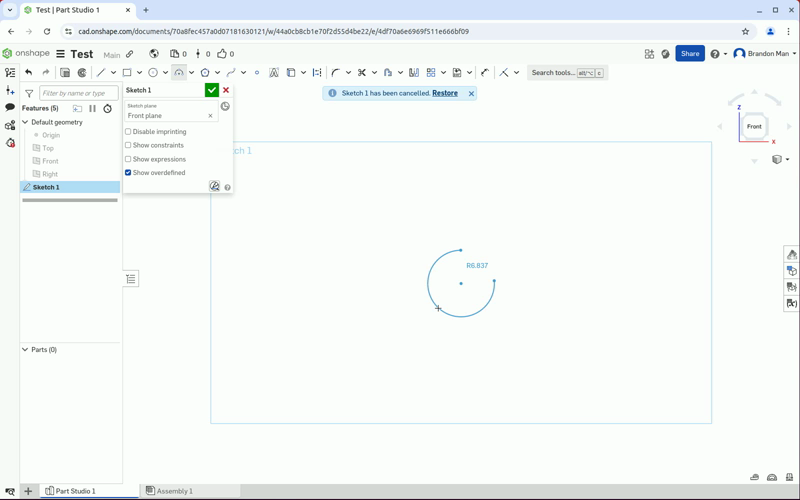
mouse_move(494, 280)
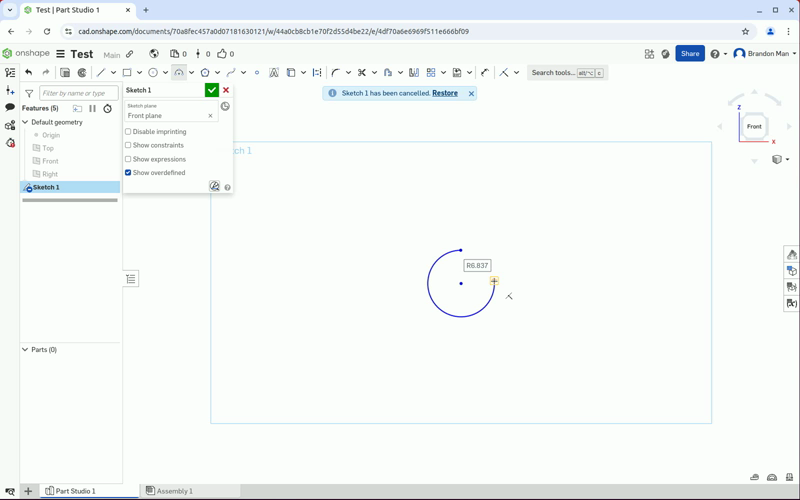
click(494, 280)
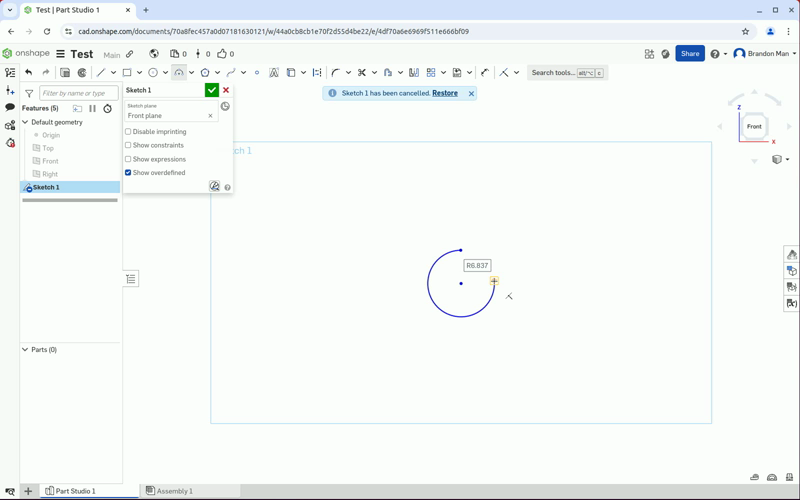
key_down(shift)
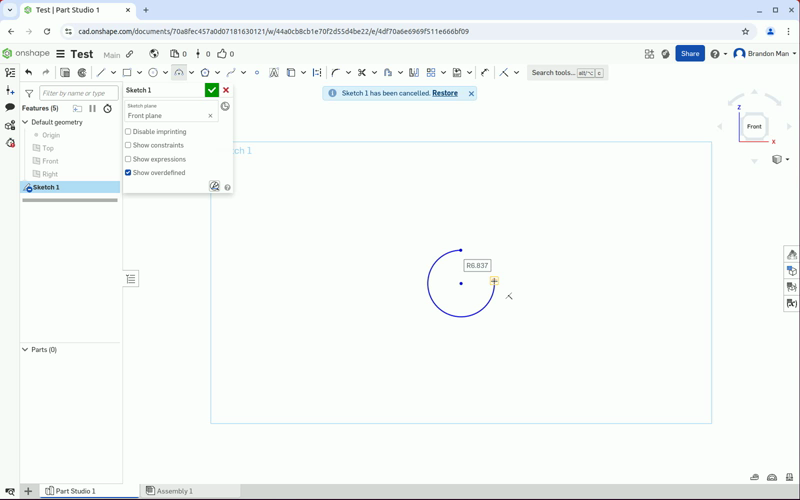
mouse_move(504, 269)
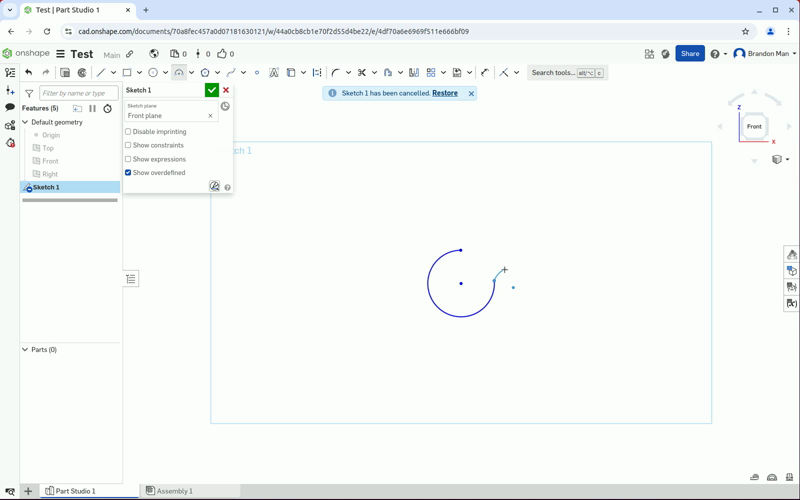
click(504, 269)
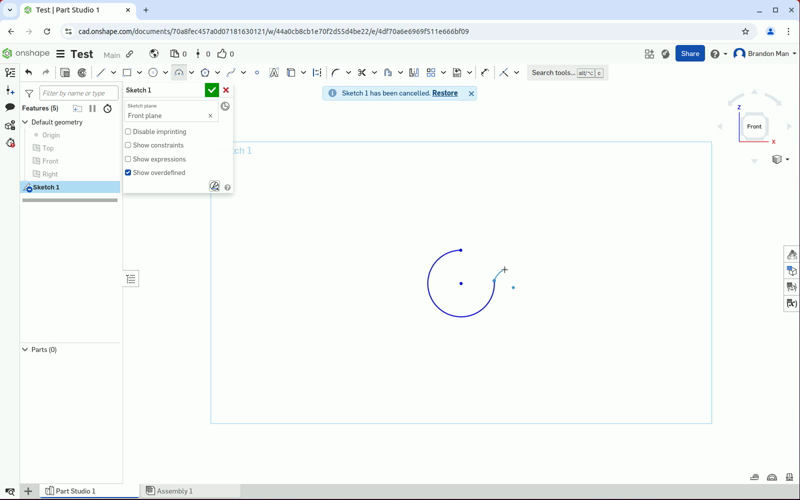
mouse_move(496, 272)
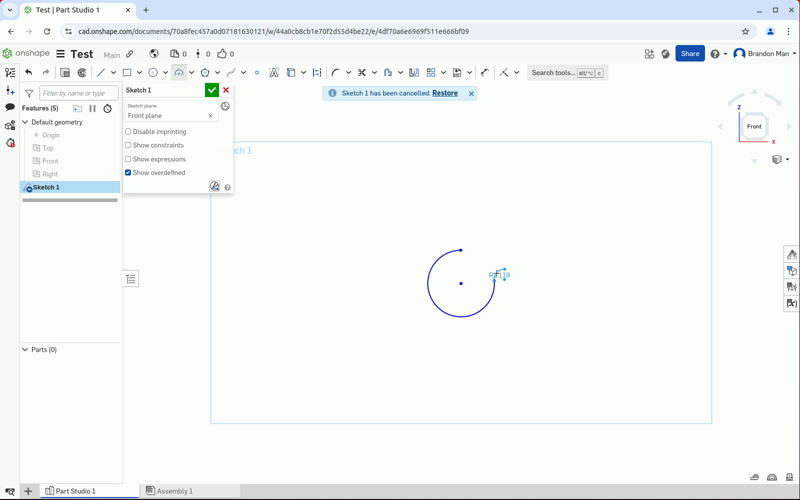
click(496, 272)
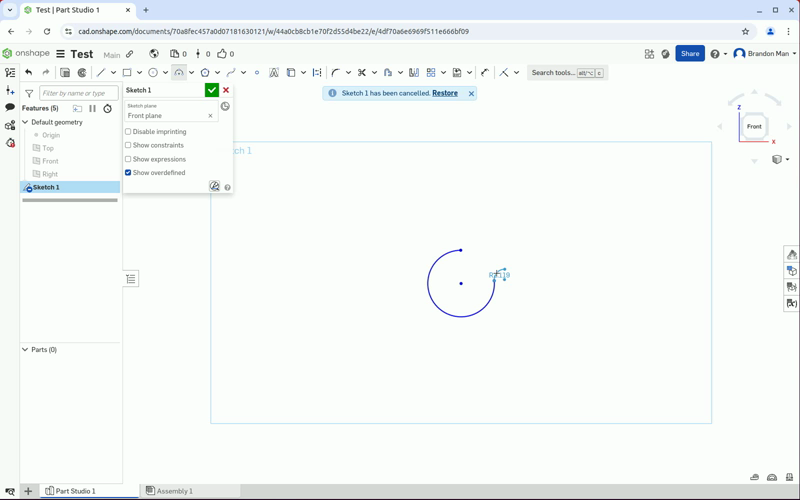
key_up(shift)
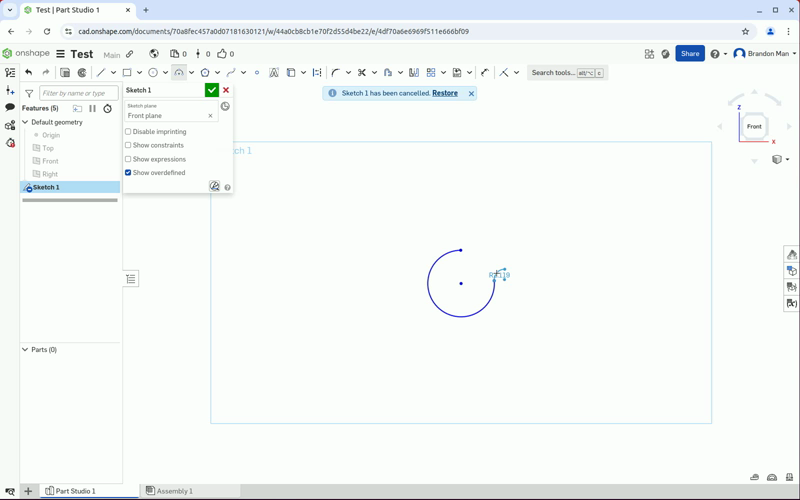
key(esc)
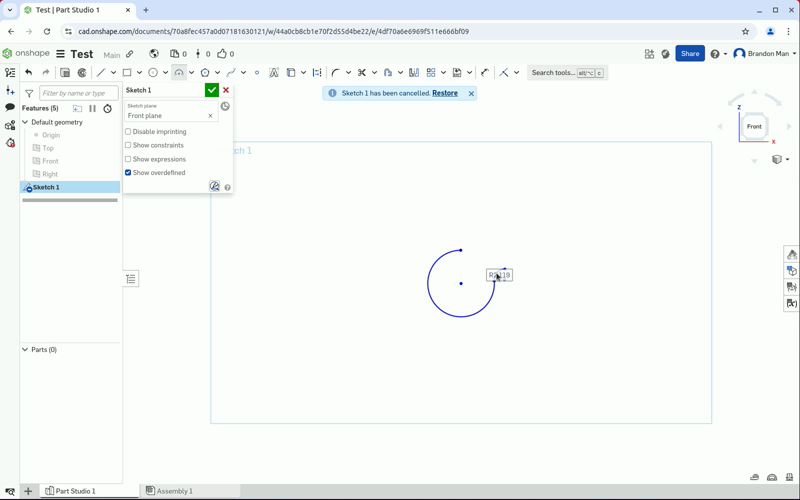
key(l)
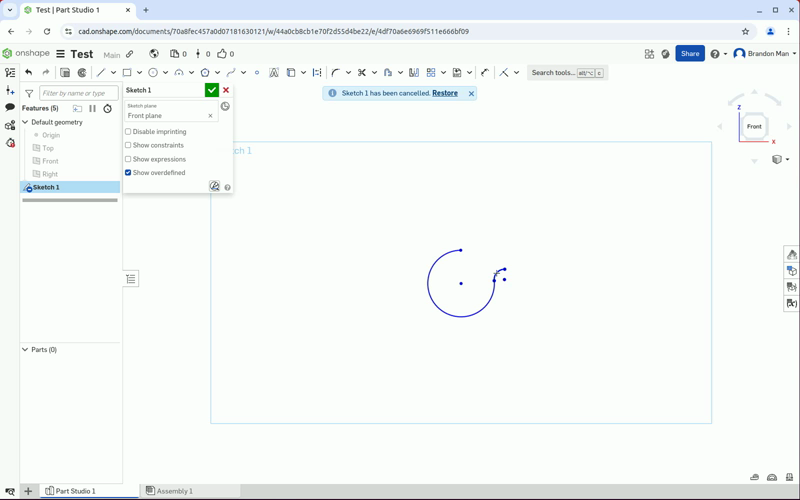
mouse_move(504, 269)
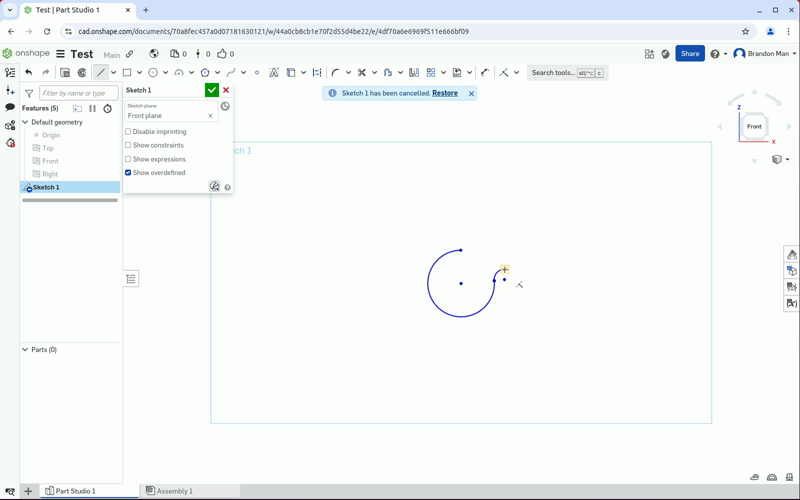
click(504, 269)
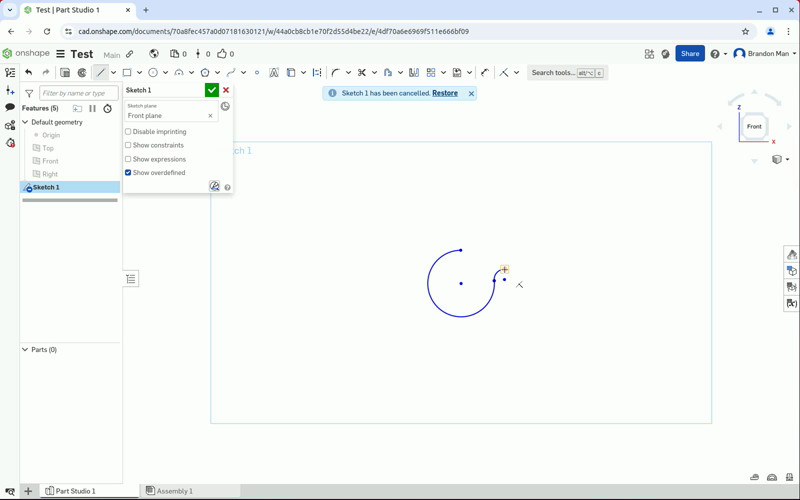
key_down(shift)
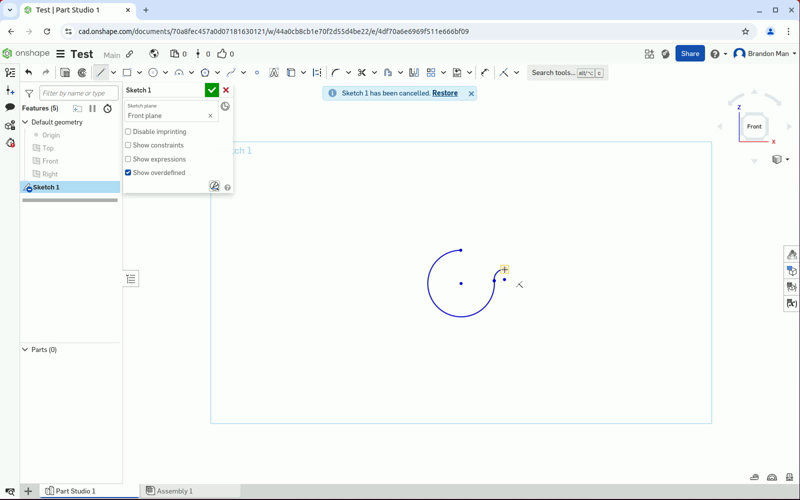
mouse_move(573, 269)
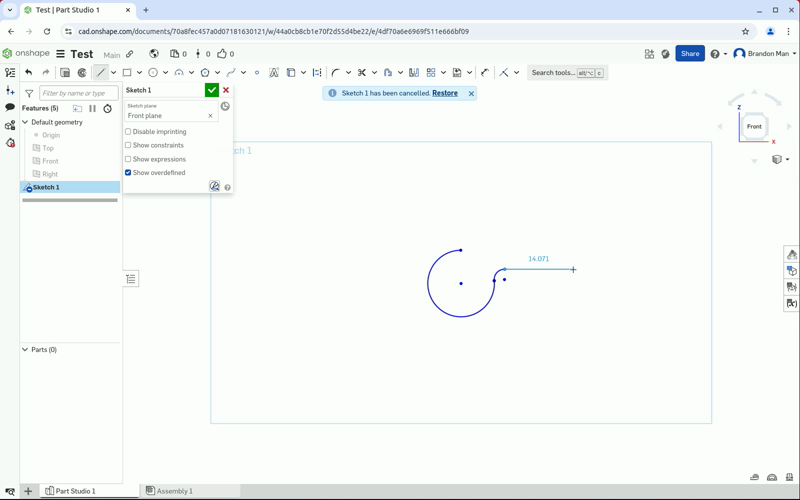
click(573, 269)
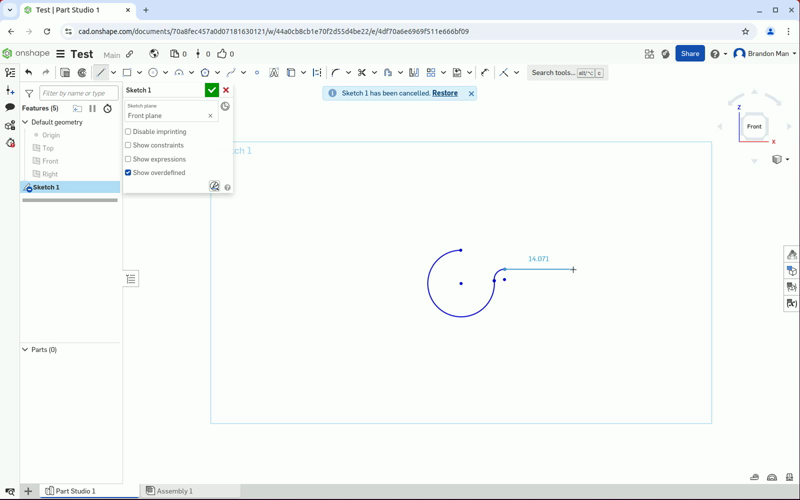
key_up(shift)
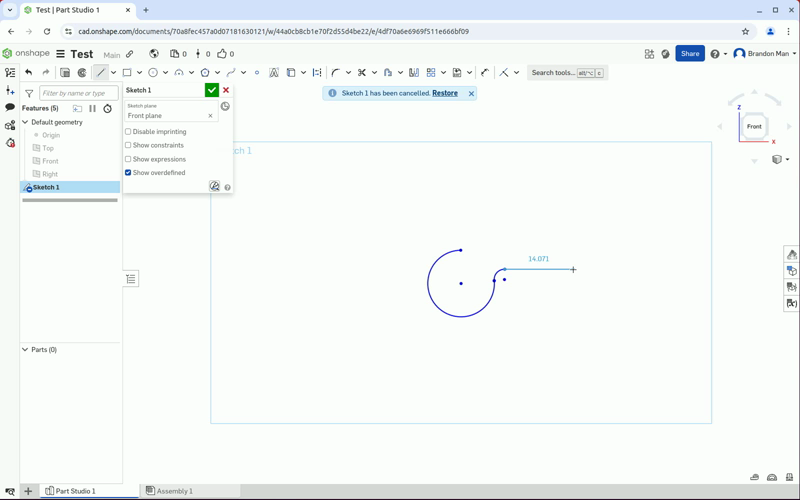
key_down(shift)
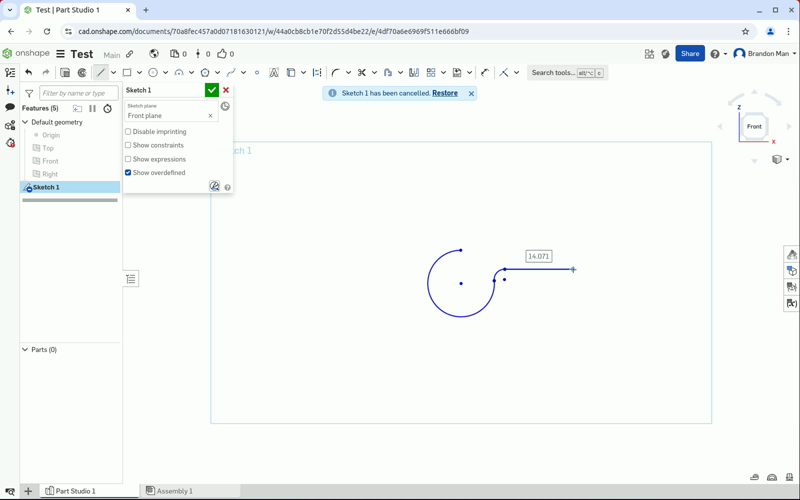
mouse_move(589, 269)
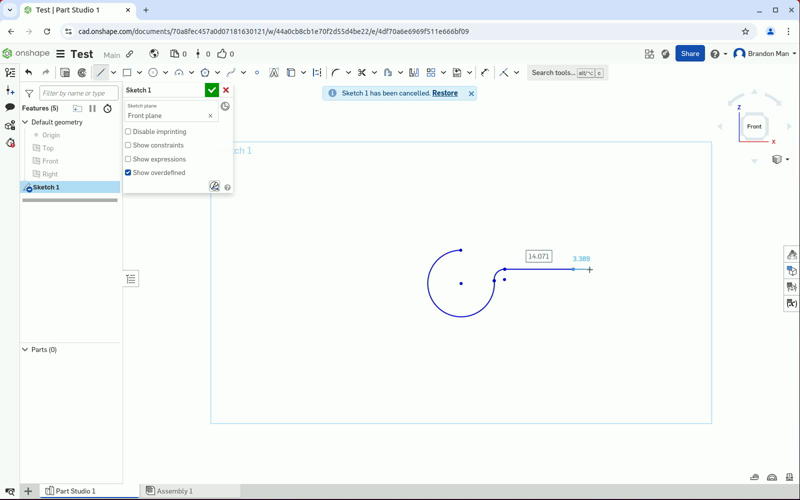
mouse_move(573, 250)
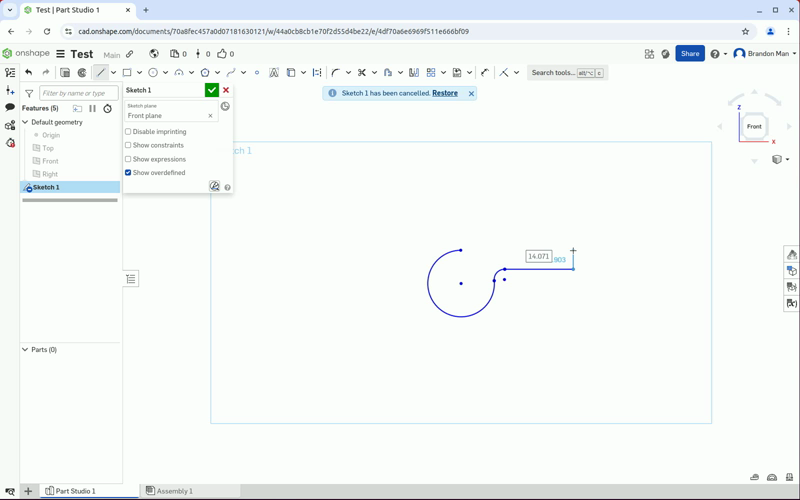
click(573, 250)
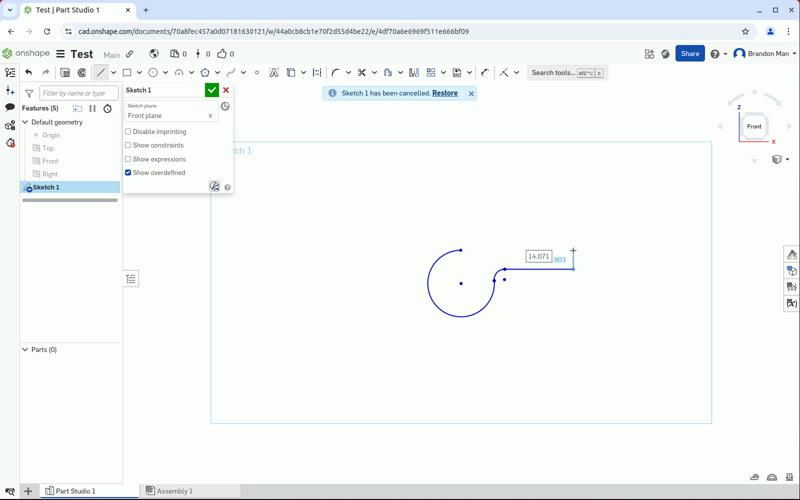
key_up(shift)
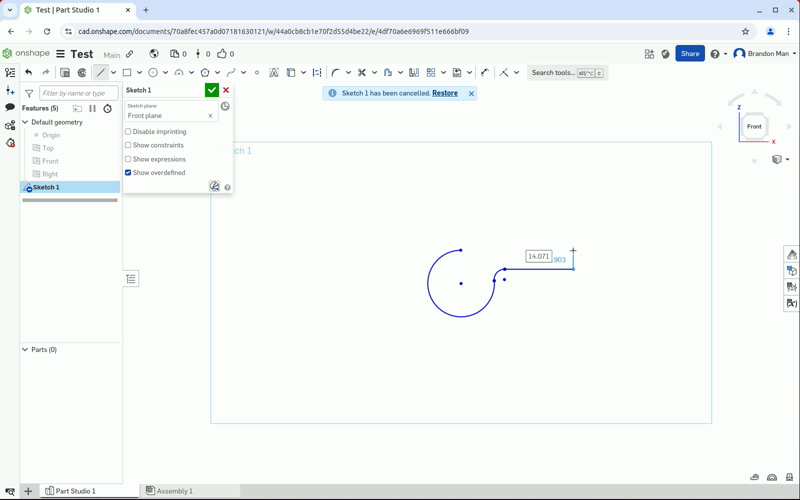
key_down(shift)
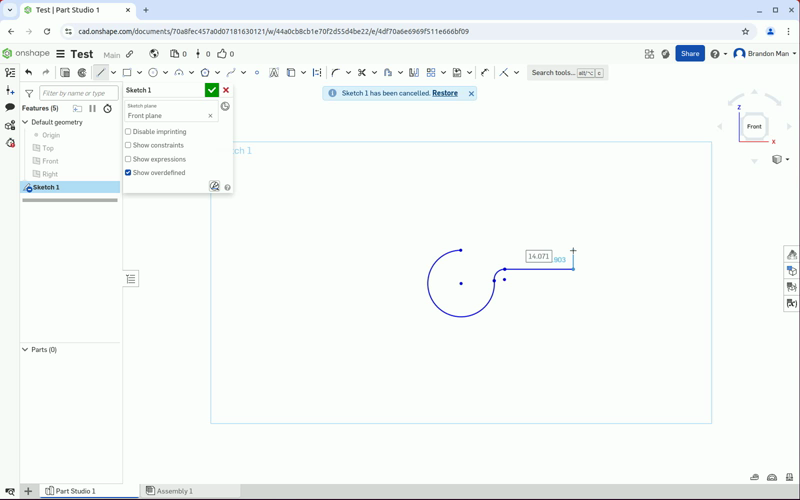
mouse_move(460, 250)
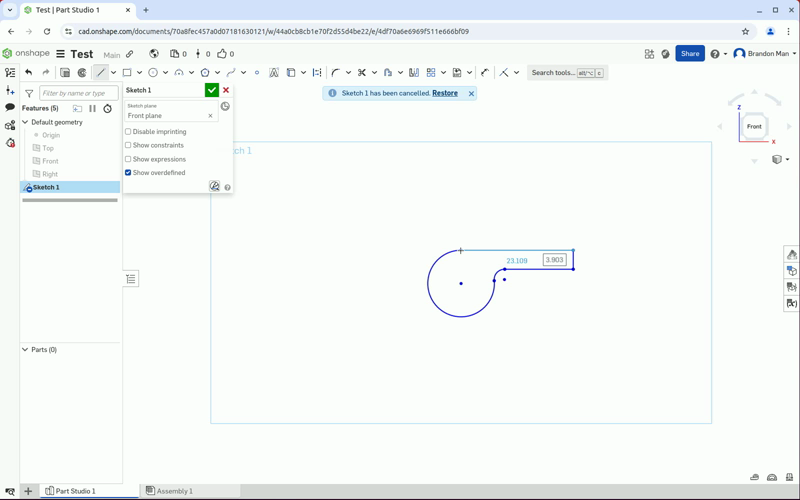
key_up(shift)
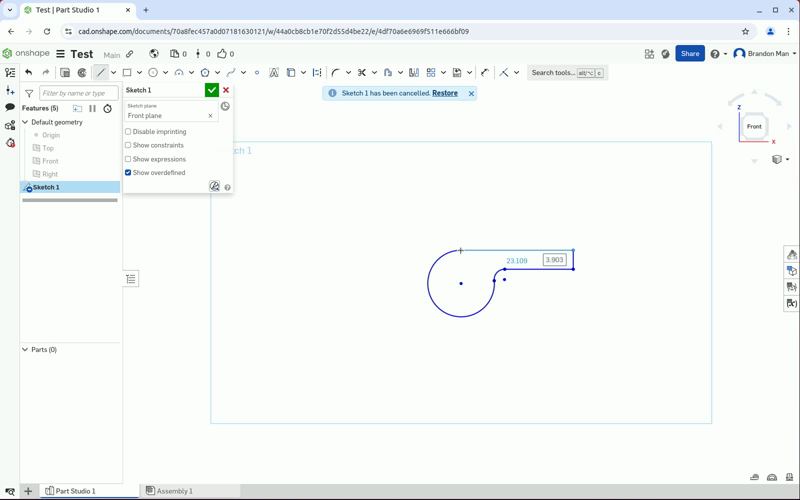
click(460, 250)
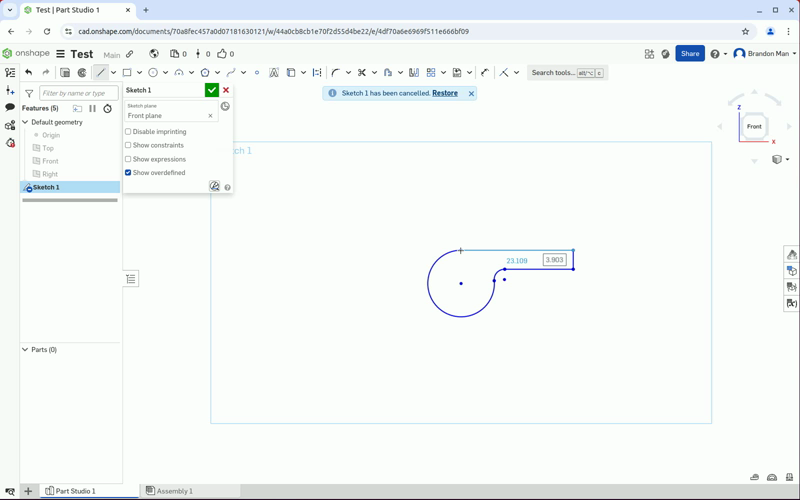
key(esc)
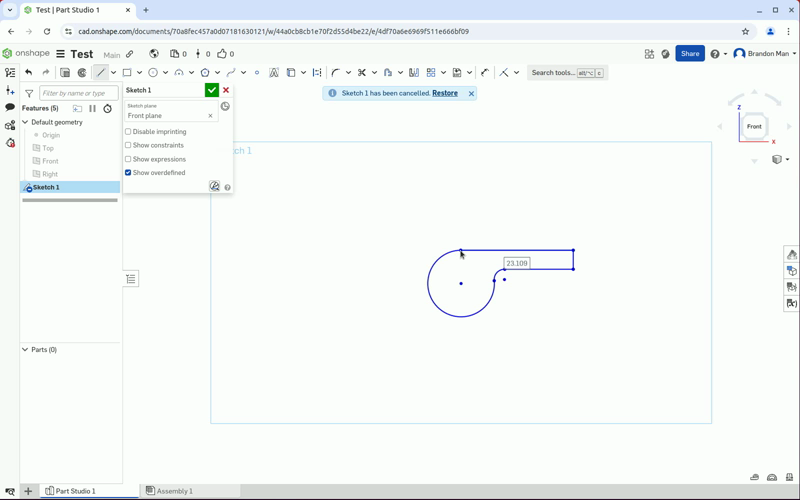
key(c)
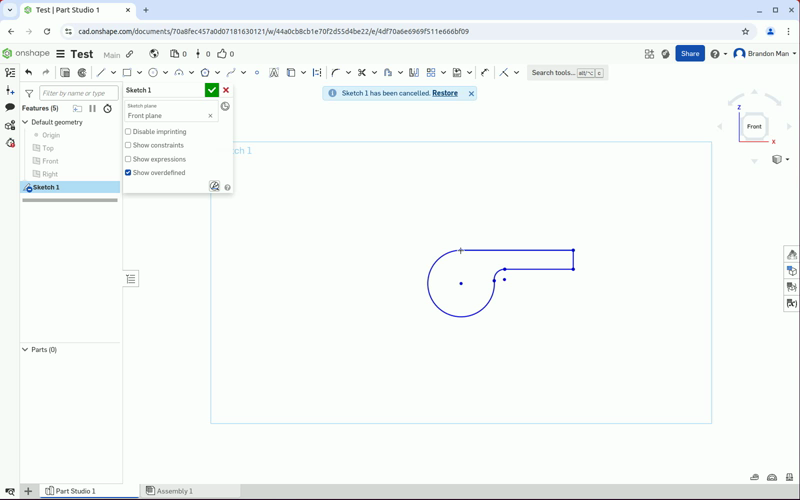
key_down(shift)
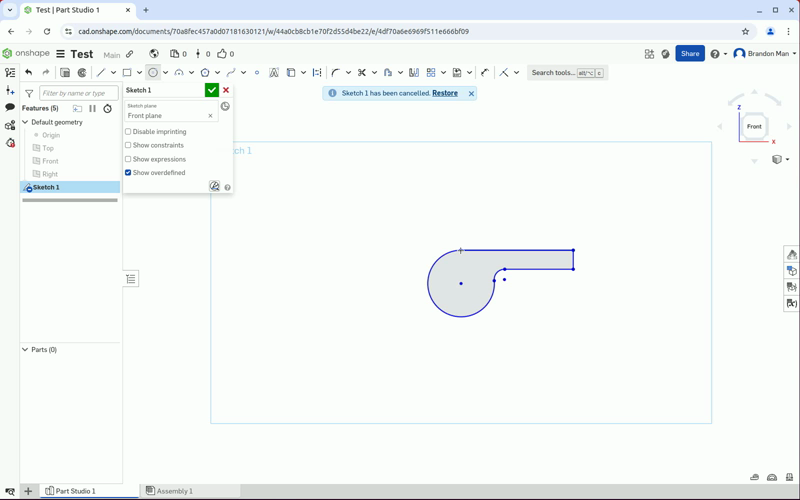
mouse_move(460, 283)
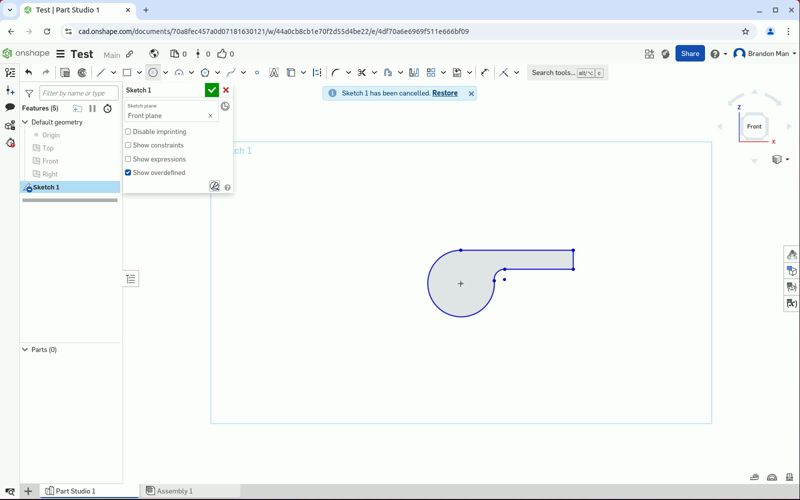
click(460, 283)
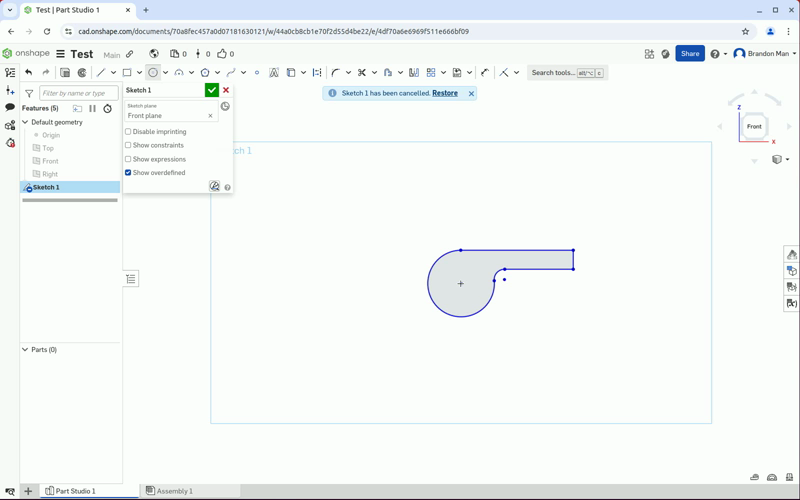
key_up(shift)
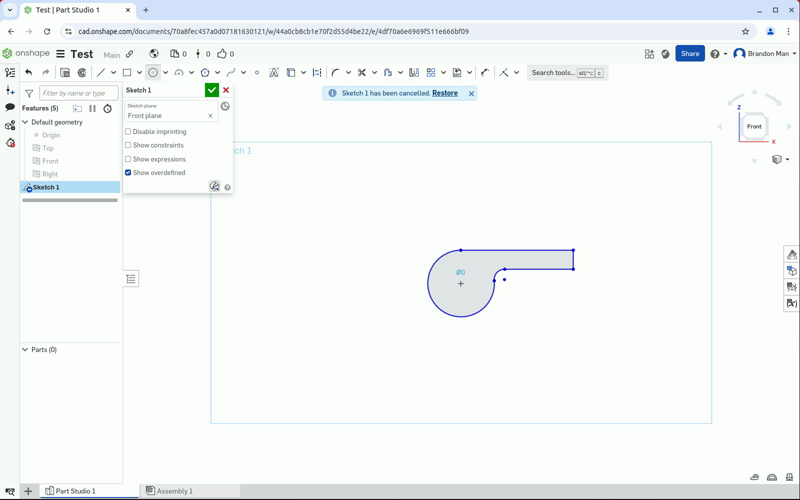
mouse_move(483, 283)
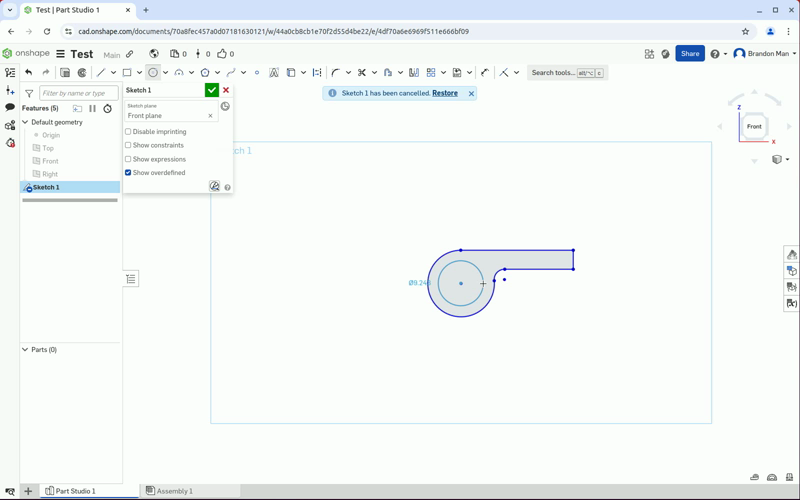
click(483, 283)
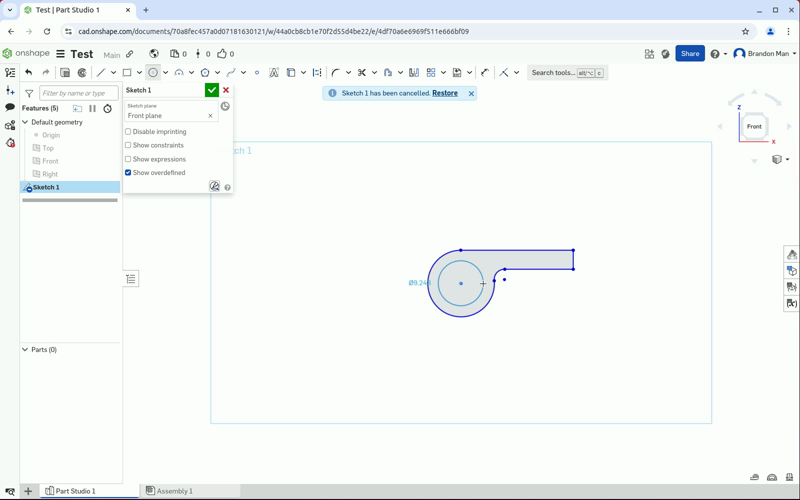
key(esc)
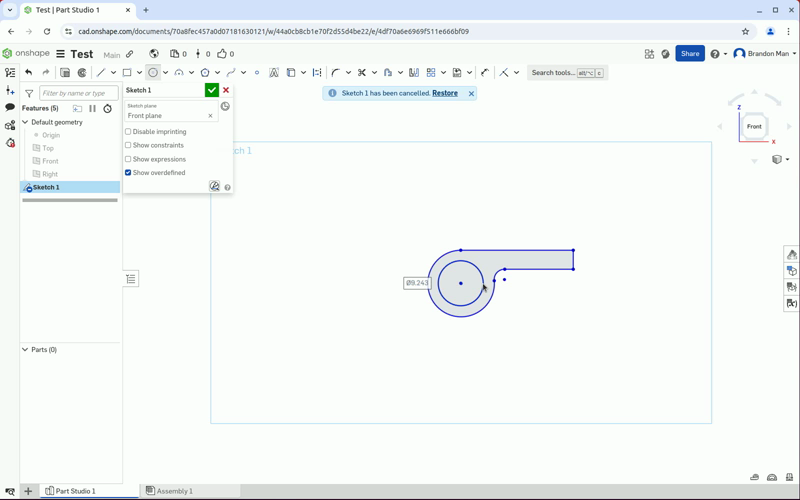
mouse_move(483, 252)
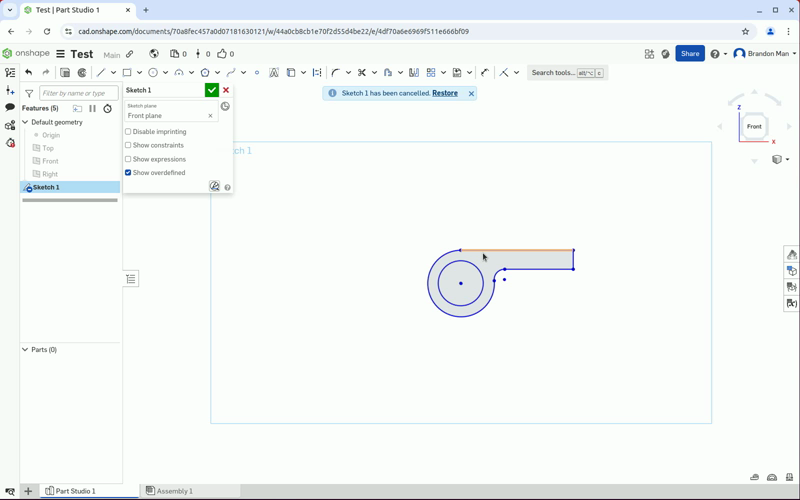
click(483, 252)
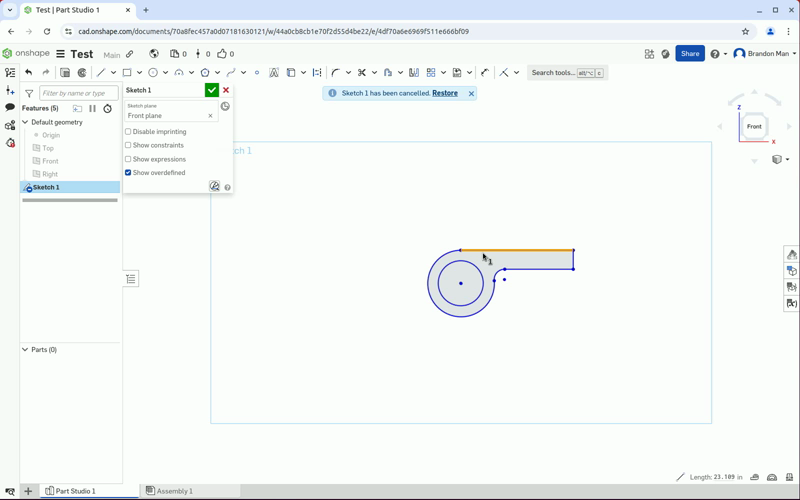
mouse_move(73, 352)
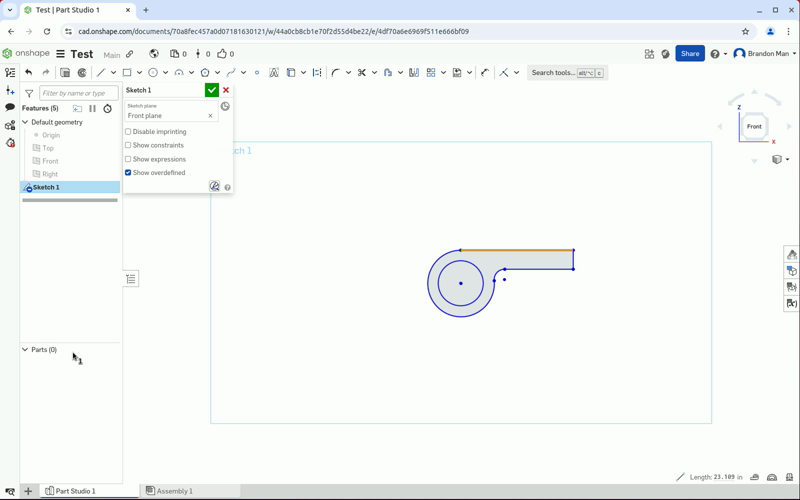
key(shift+y)
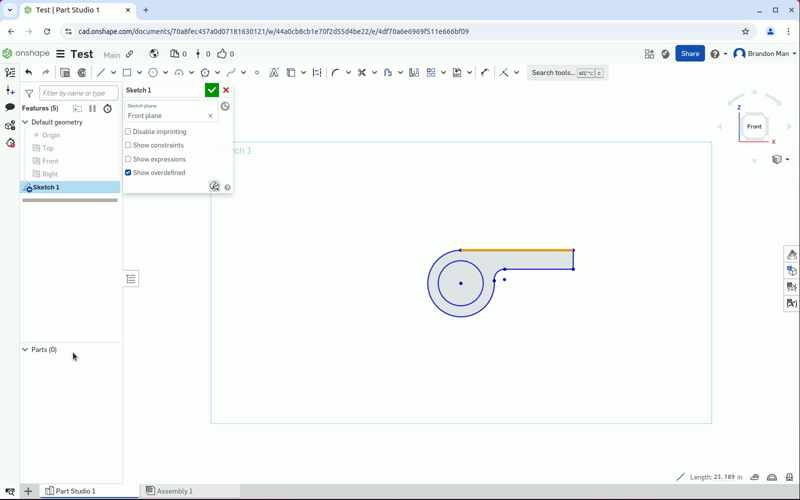
key(shift+e)
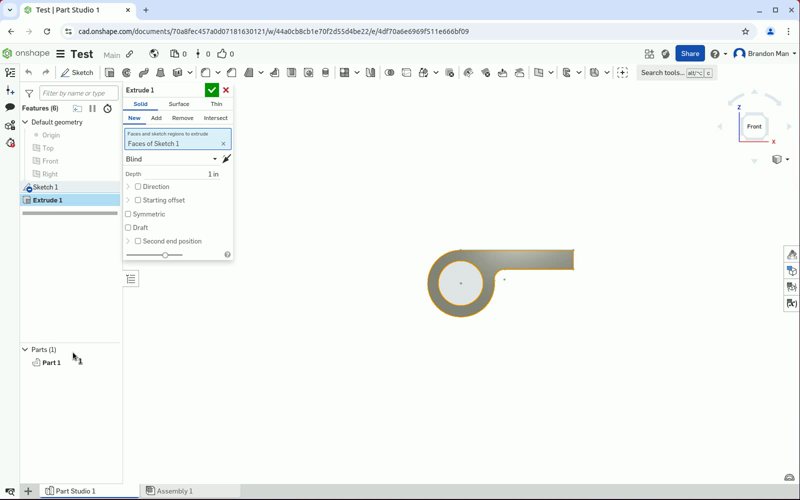
mouse_move(143, 106)
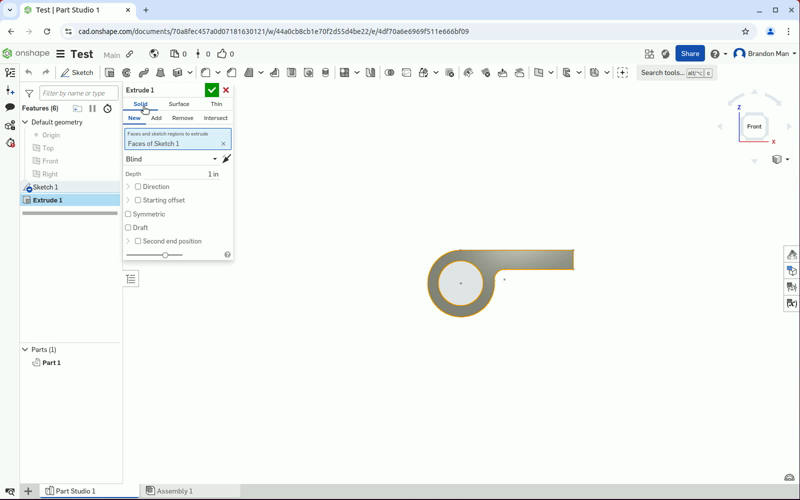
click(143, 106)
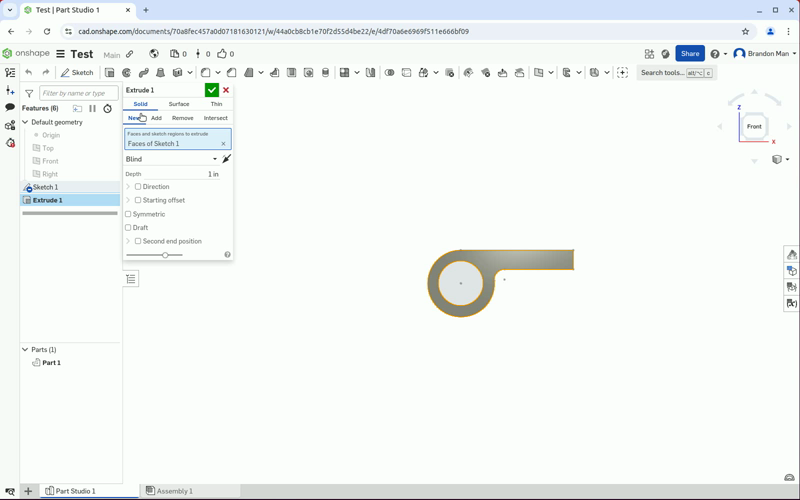
mouse_move(137, 120)
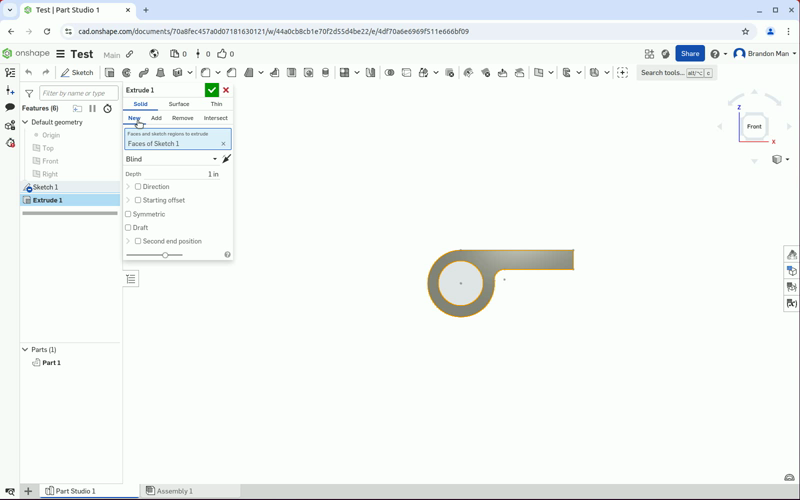
click(137, 120)
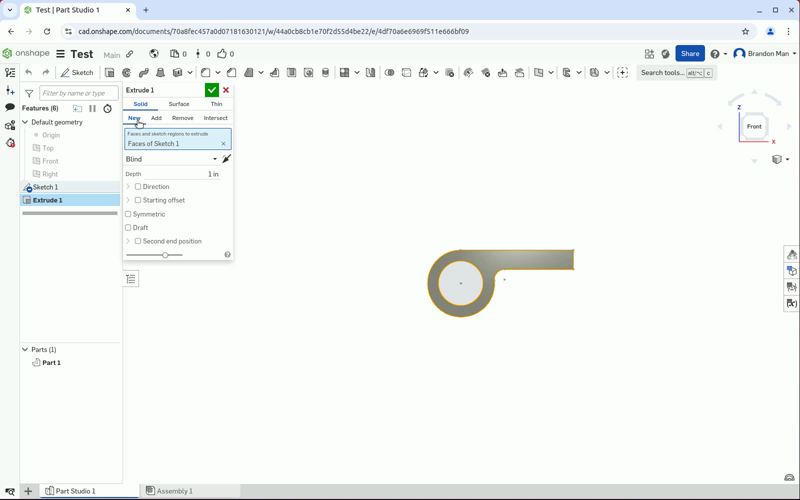
key(tab, 4)
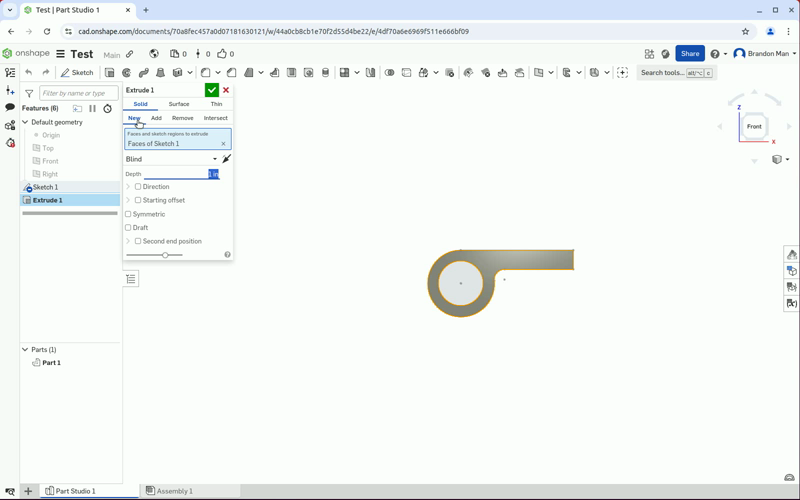
text(15.165)
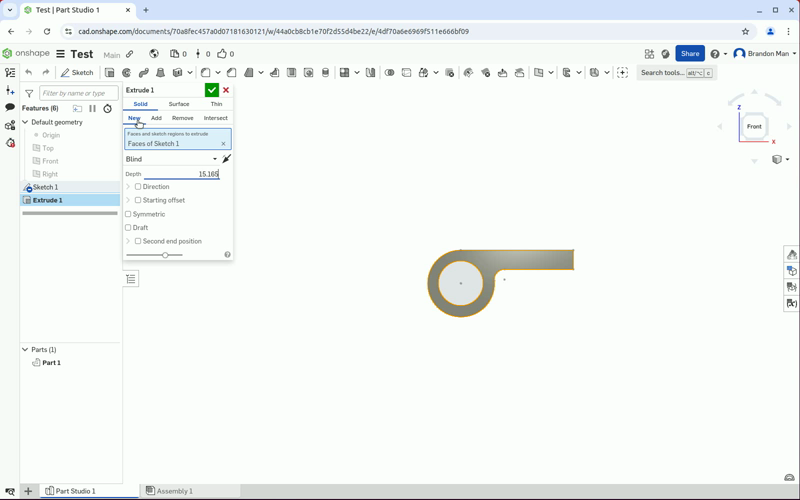
key(enter)
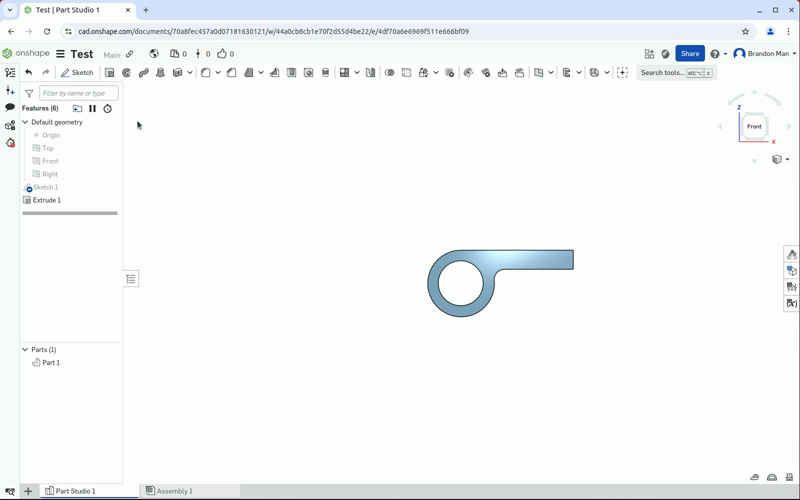
key(shift+h)
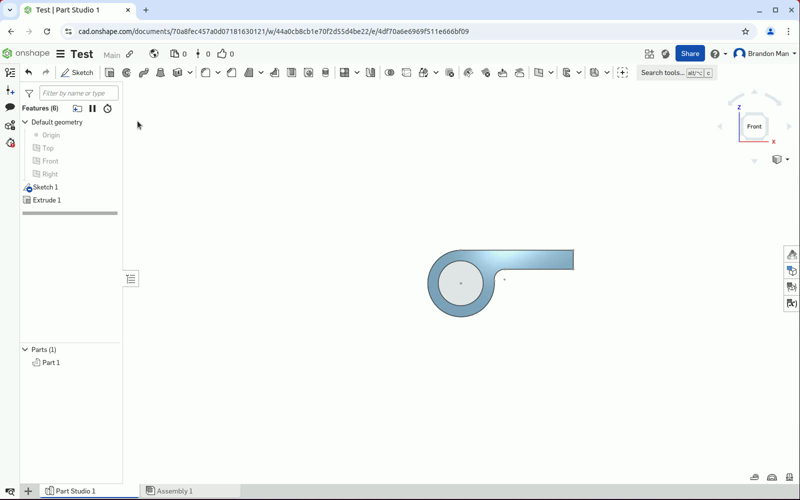
key(shift+h)
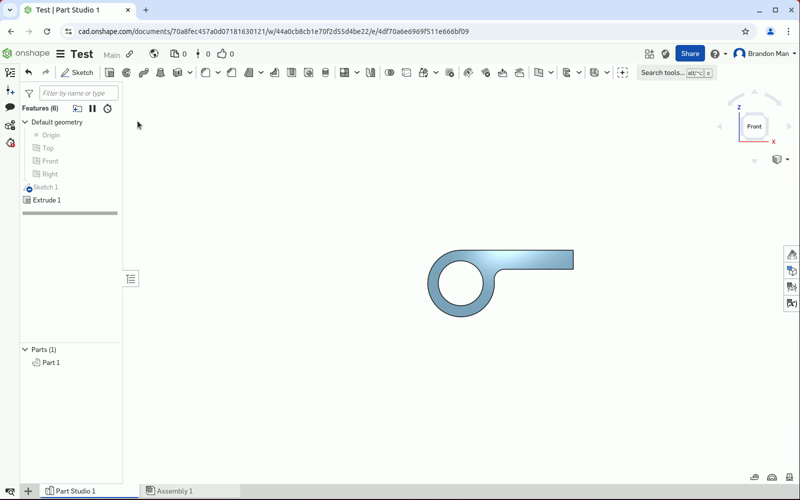
mouse_move(73, 189)
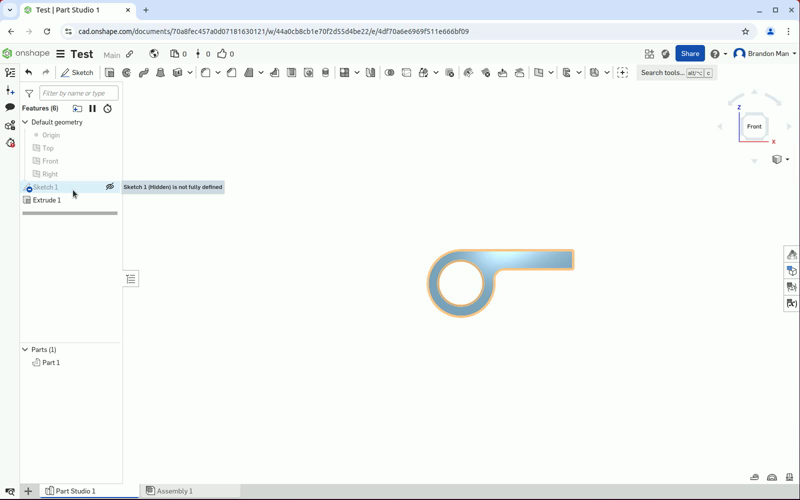
click(73, 189)
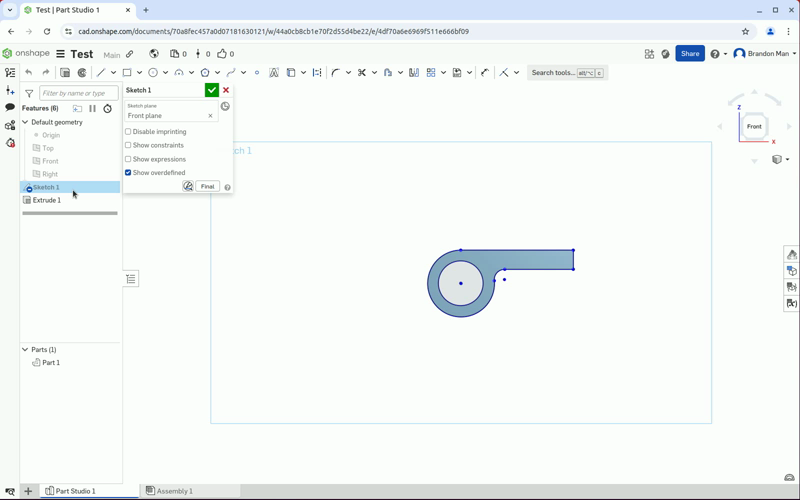
mouse_move(229, 92)
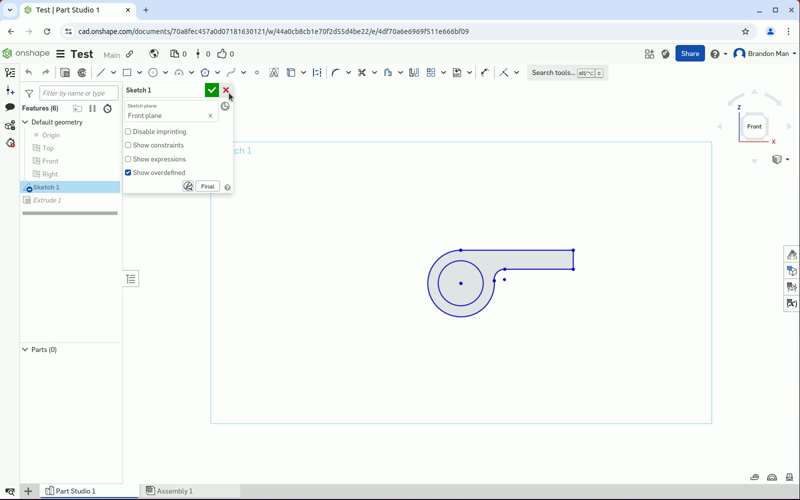
click(229, 92)
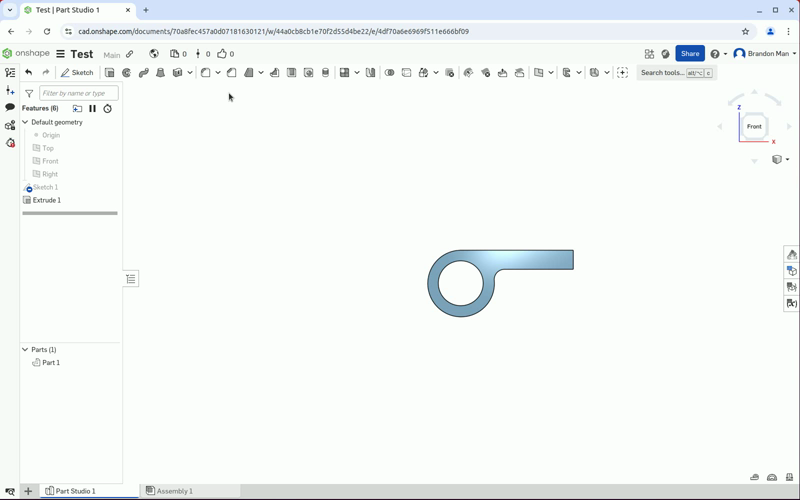
mouse_move(73, 352)
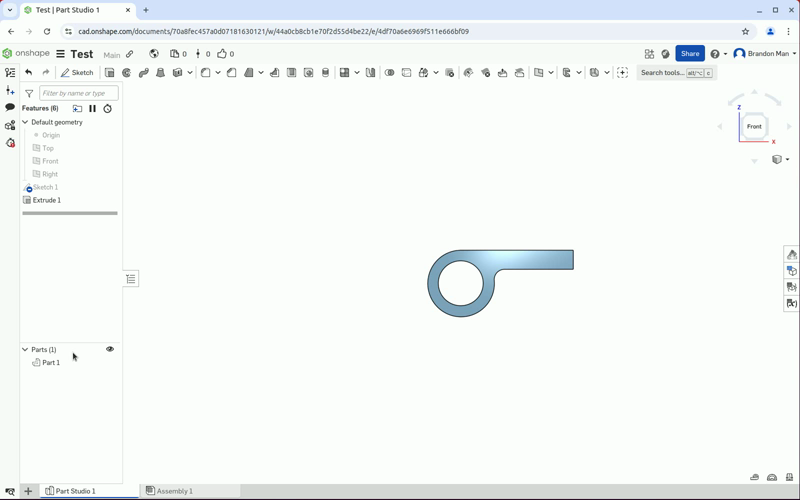
key(y)
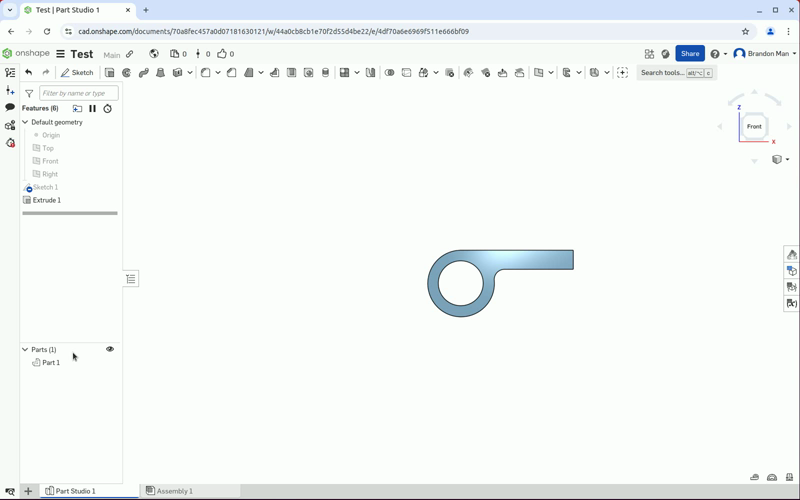
key(shift+p)
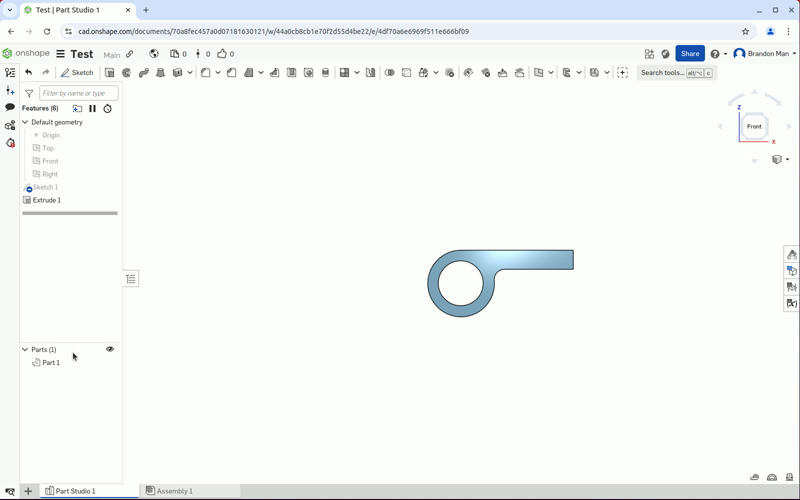
key(space)
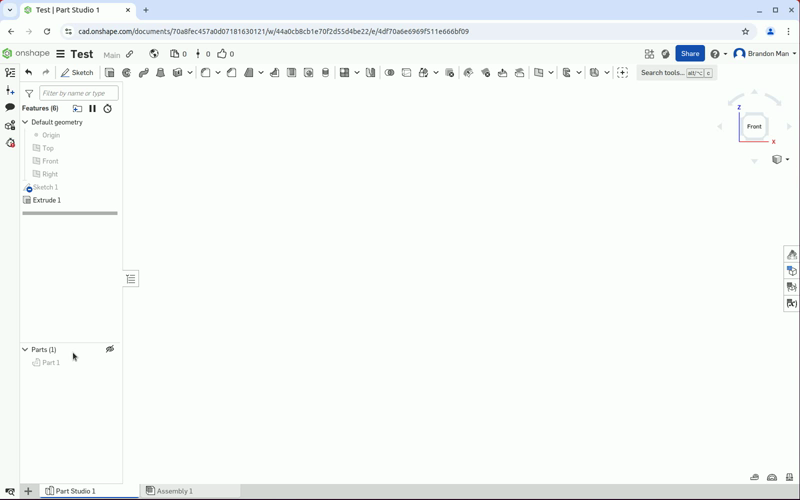
key_down(shift)
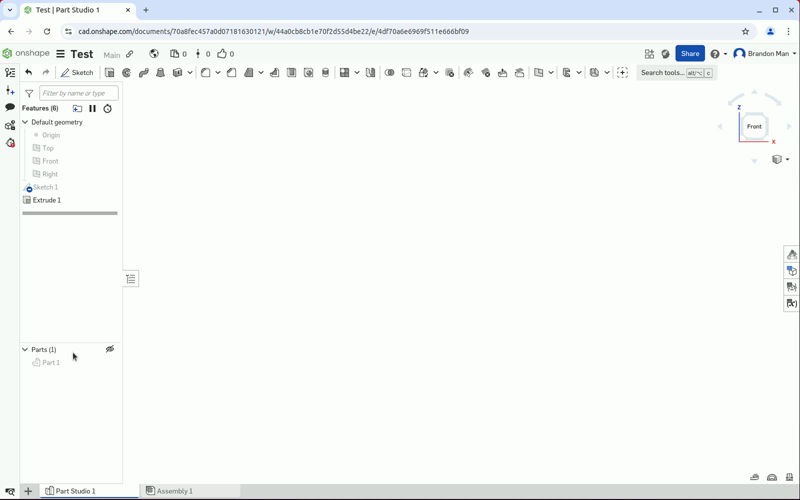
key(down)
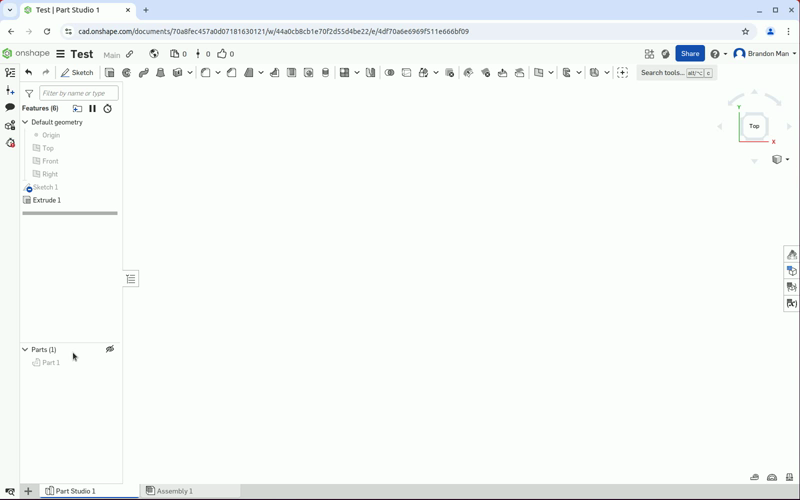
key_up(shift)
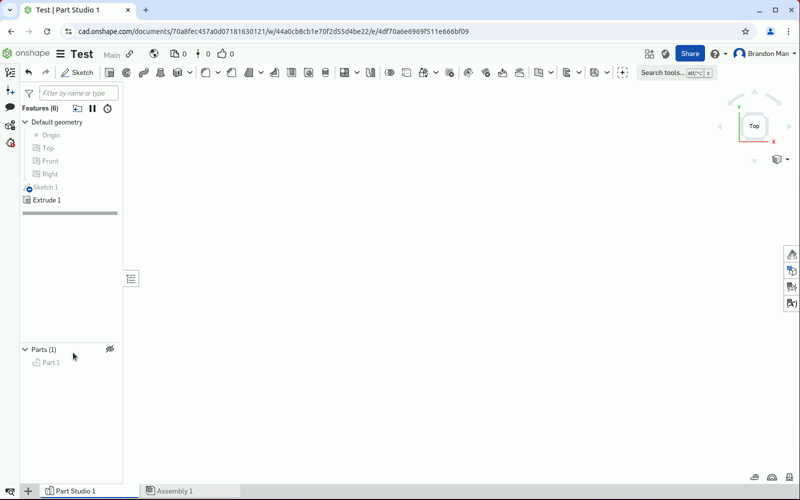
mouse_move(73, 352)
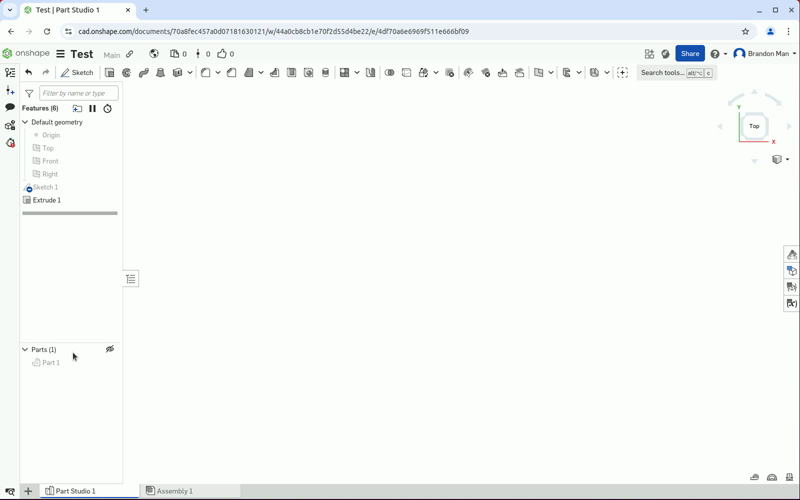
key(shift+y)
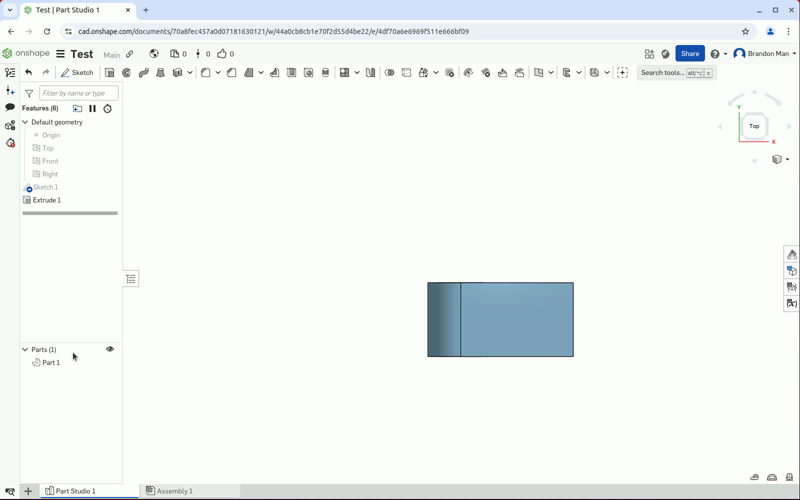
mouse_move(541, 75)
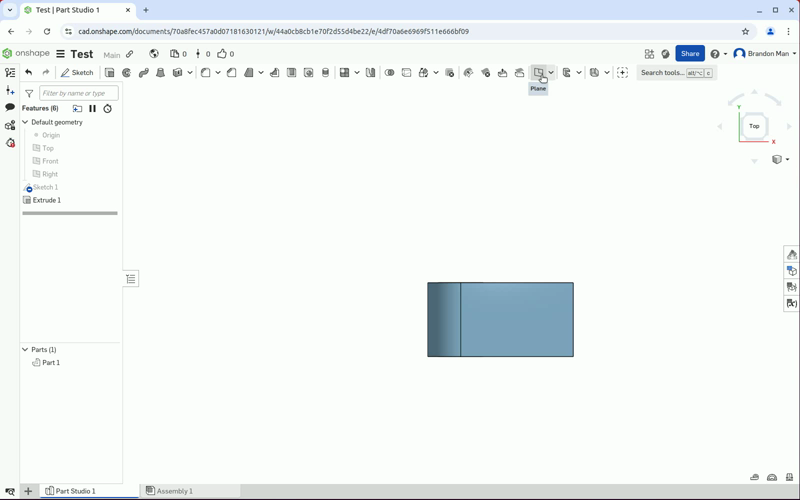
click(541, 75)
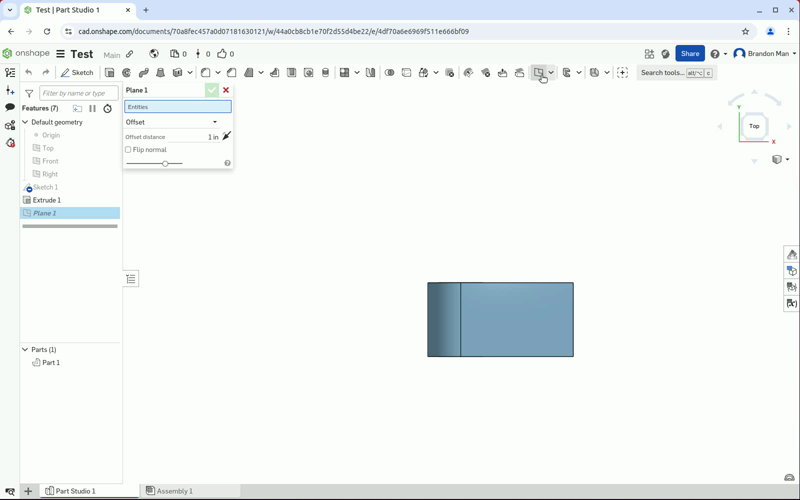
mouse_move(73, 150)
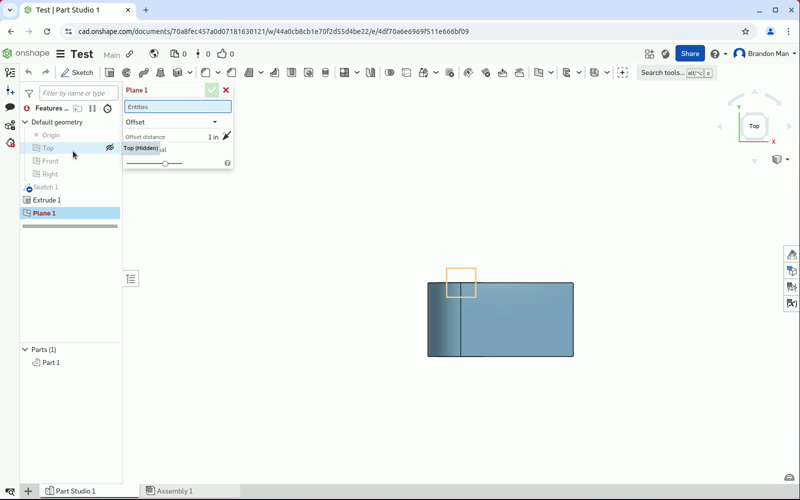
click(73, 150)
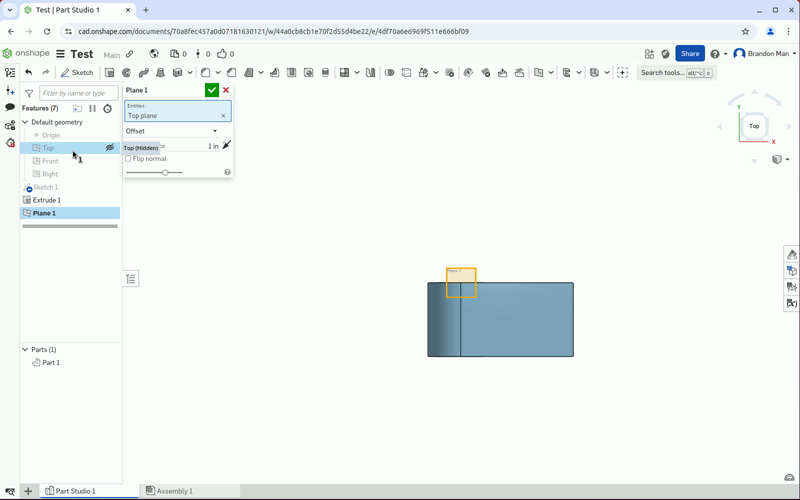
key(tab, 2)
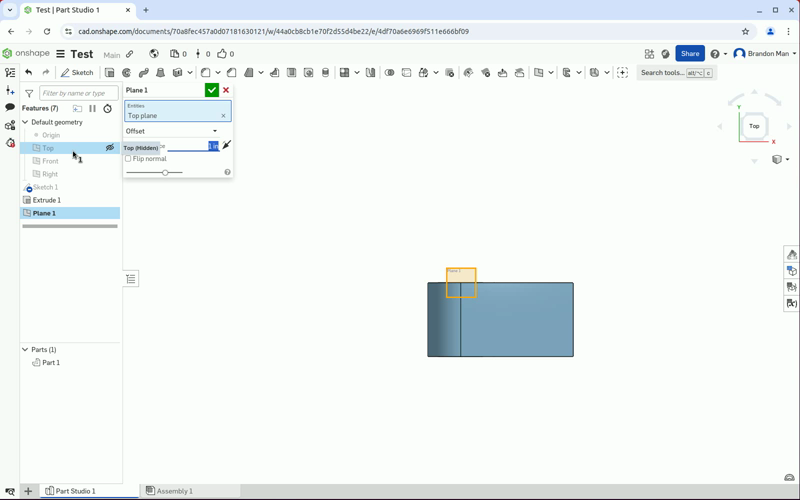
text(6.748)
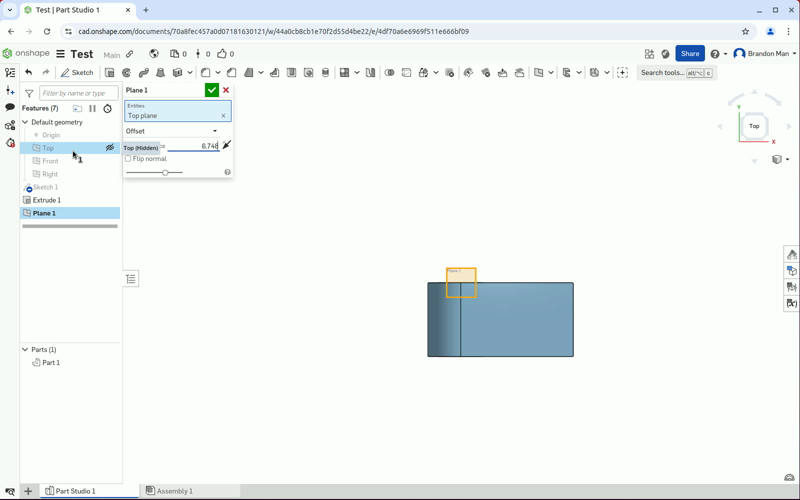
key(enter, 2)
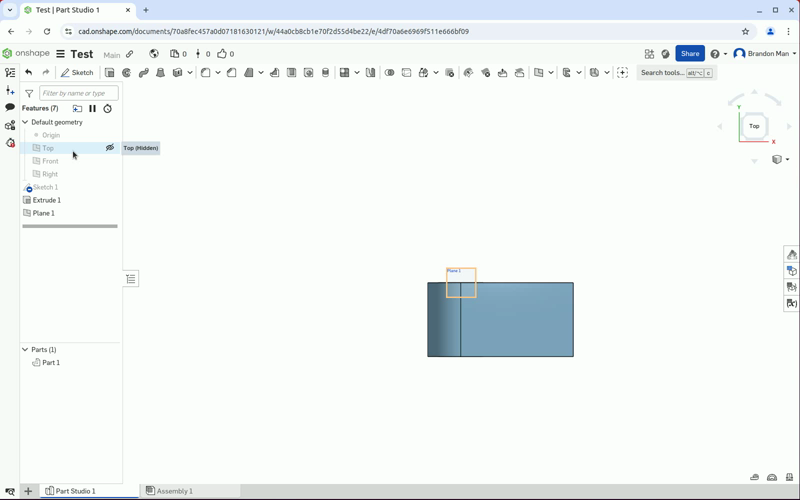
key(shift+s)
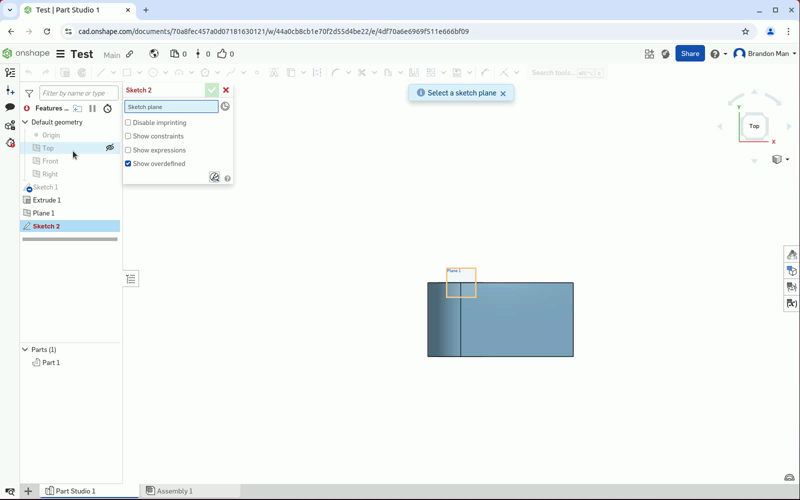
mouse_move(73, 215)
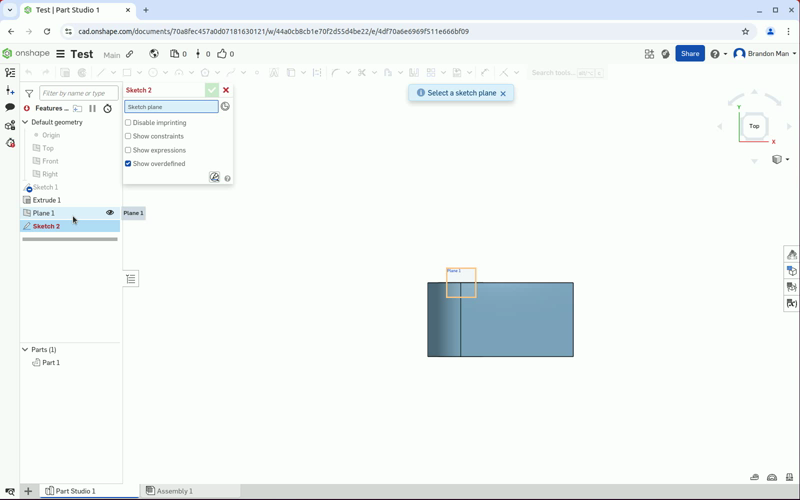
click(73, 215)
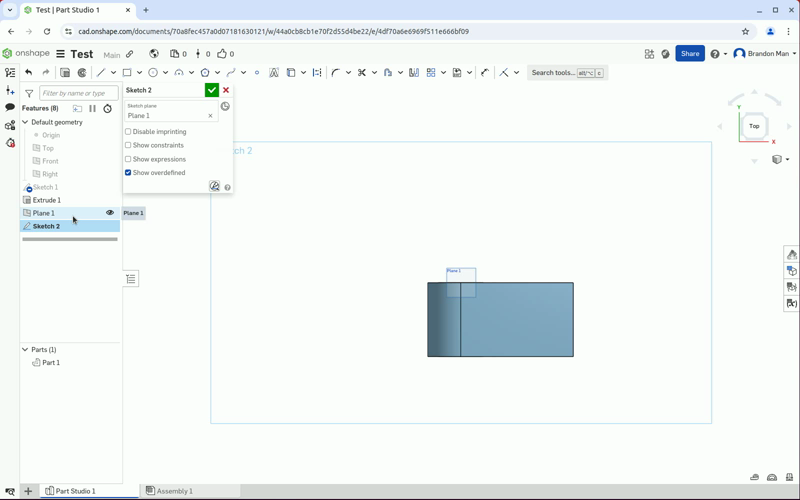
mouse_move(73, 352)
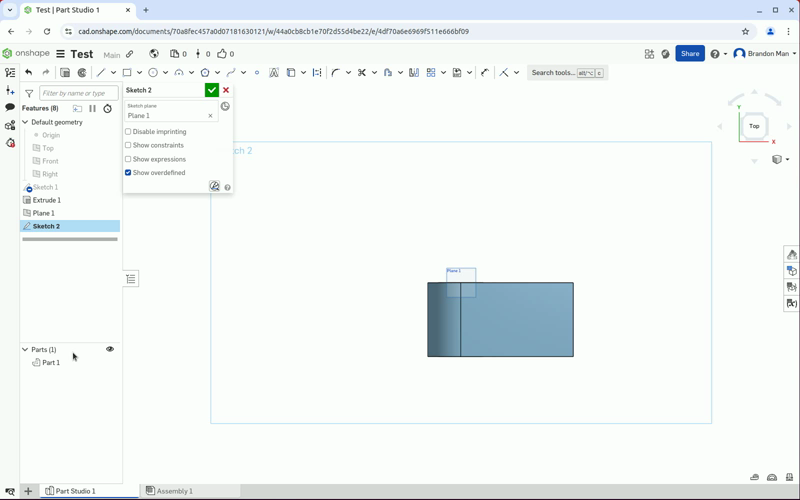
key(y)
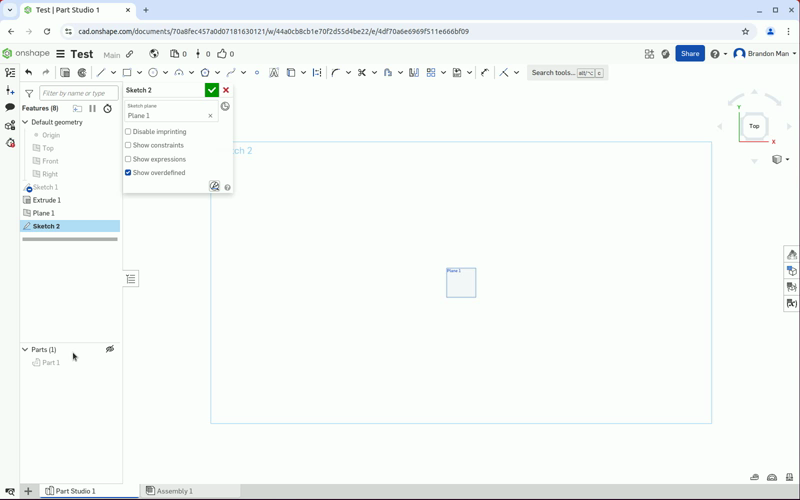
key(a)
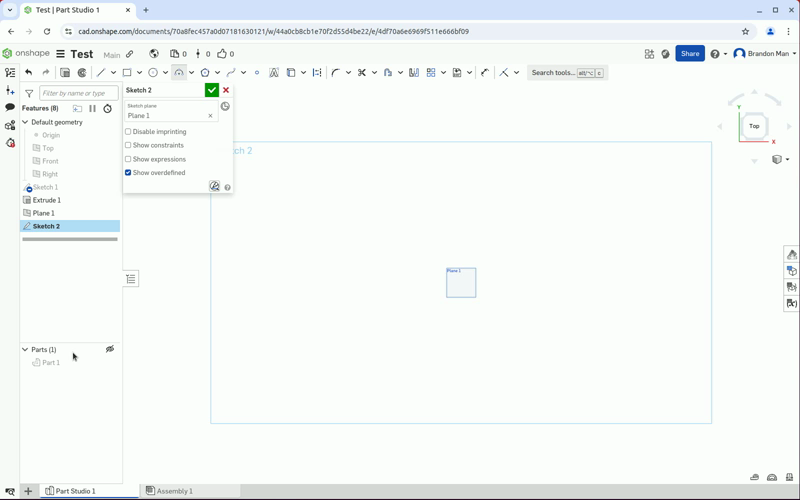
key_down(shift)
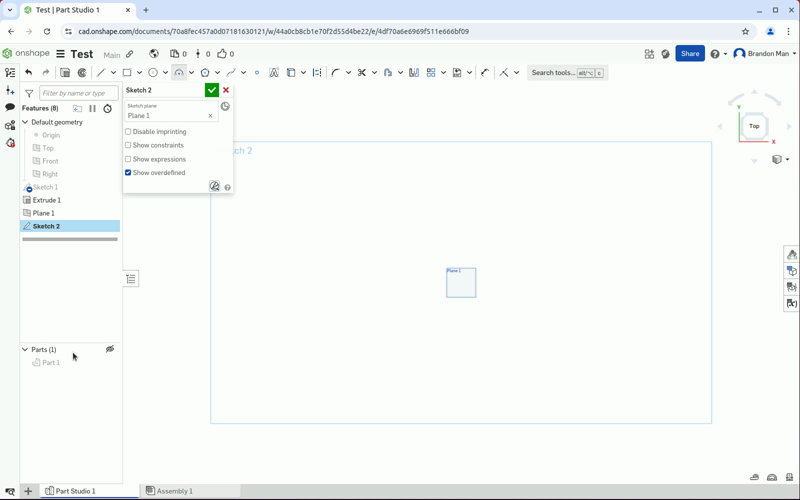
mouse_move(511, 341)
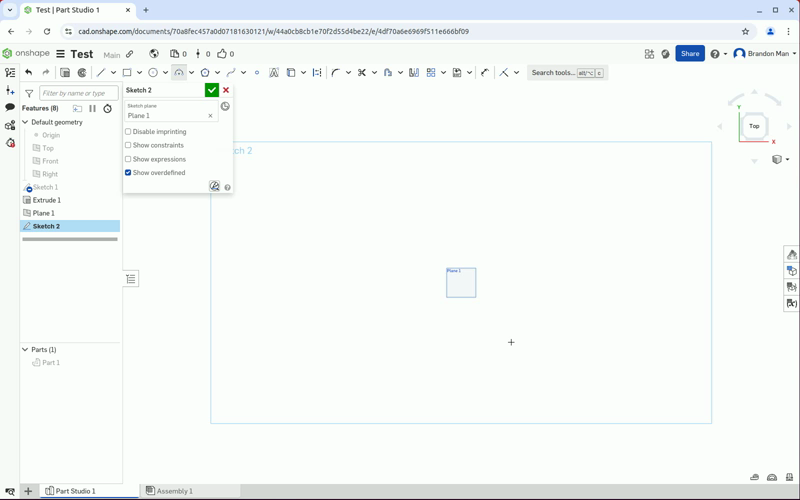
click(511, 341)
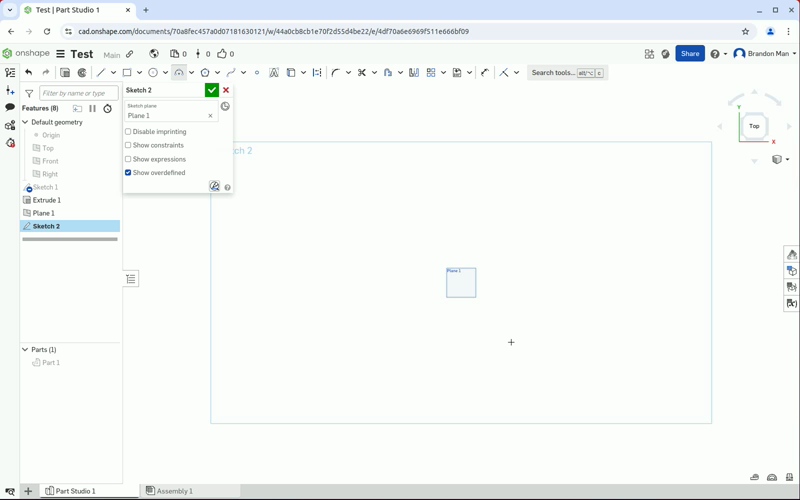
key_up(shift)
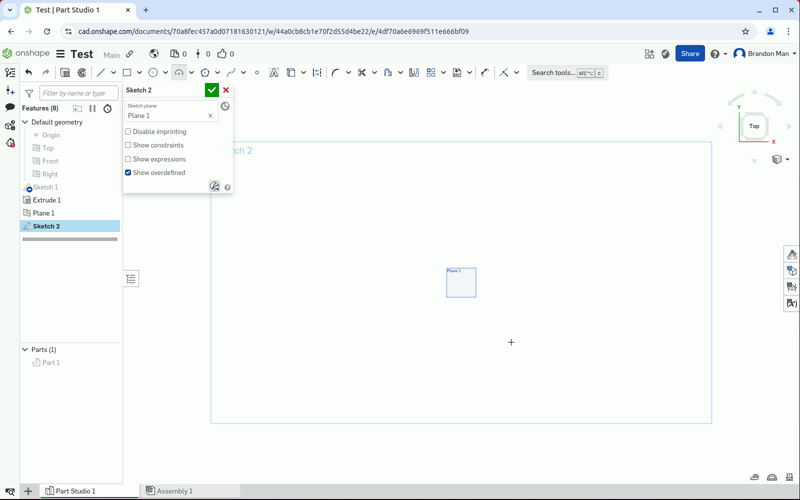
key_down(shift)
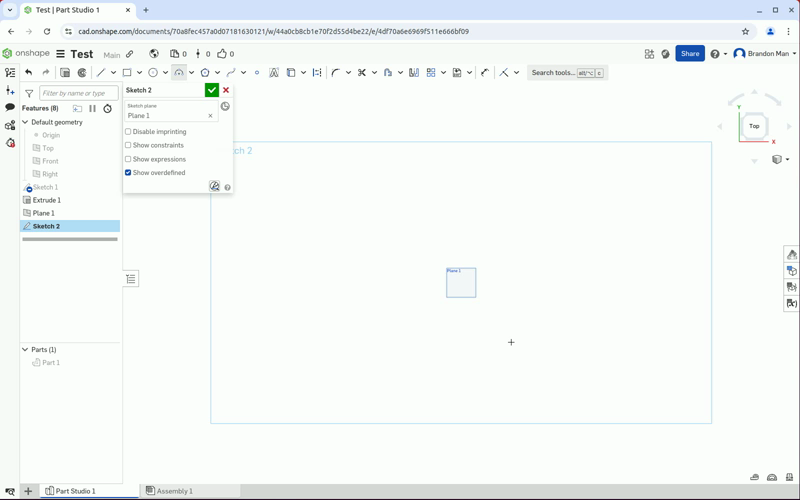
mouse_move(534, 354)
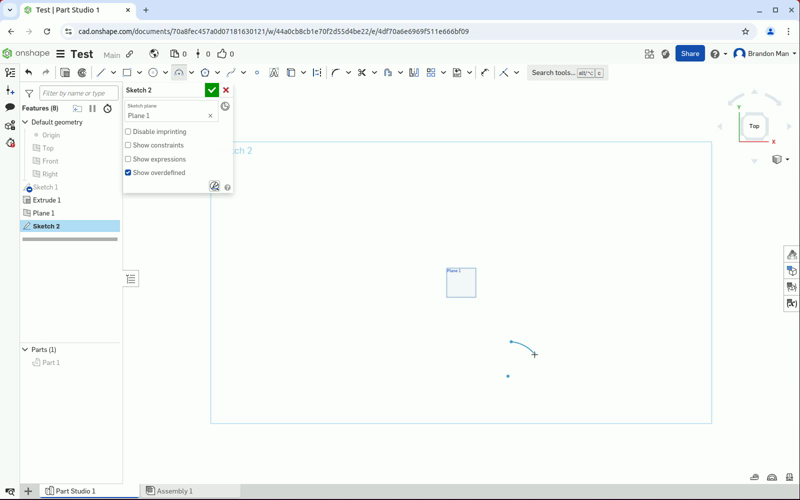
click(534, 354)
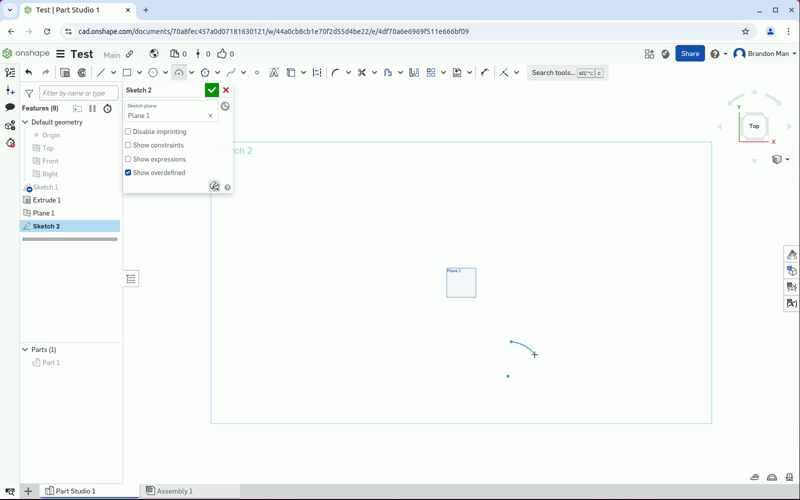
mouse_move(519, 354)
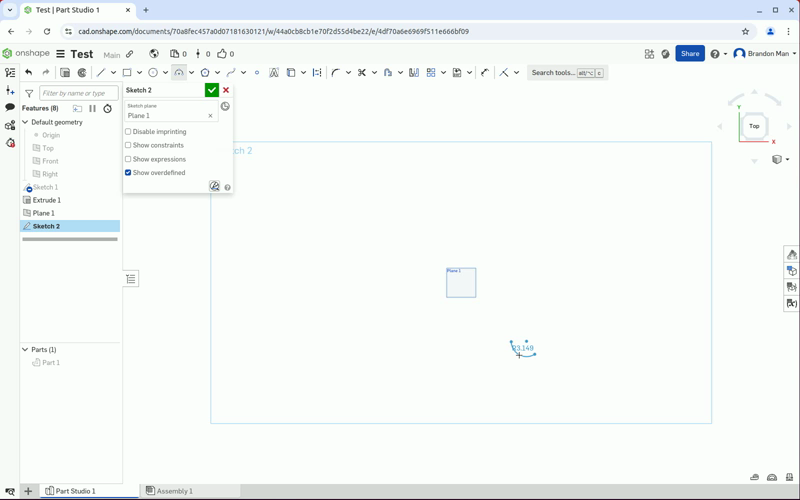
click(519, 354)
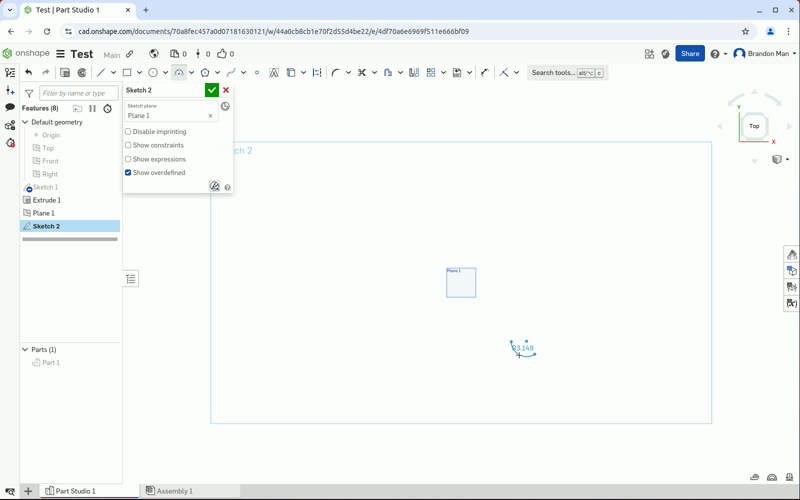
key_up(shift)
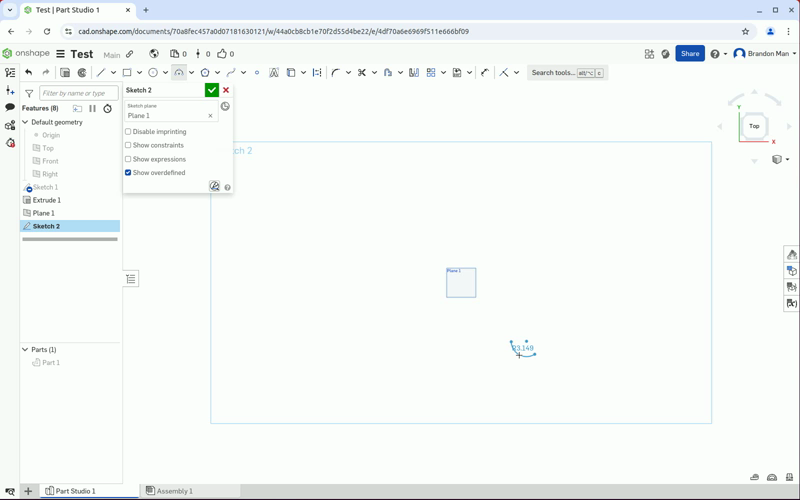
key(esc)
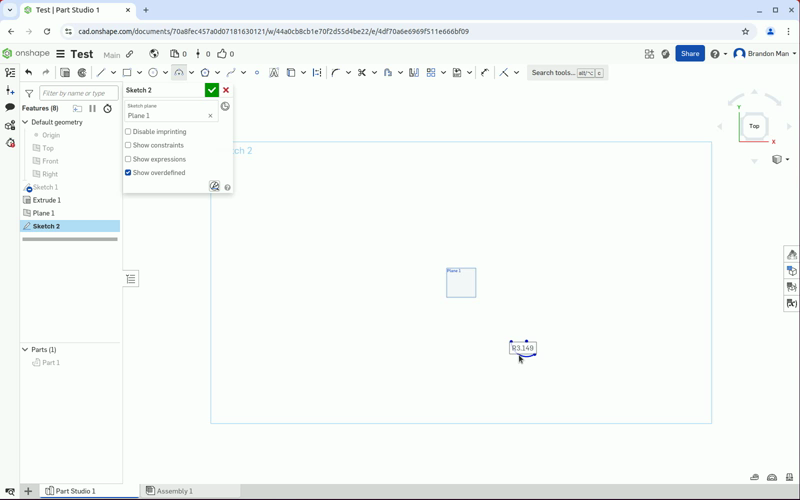
key(l)
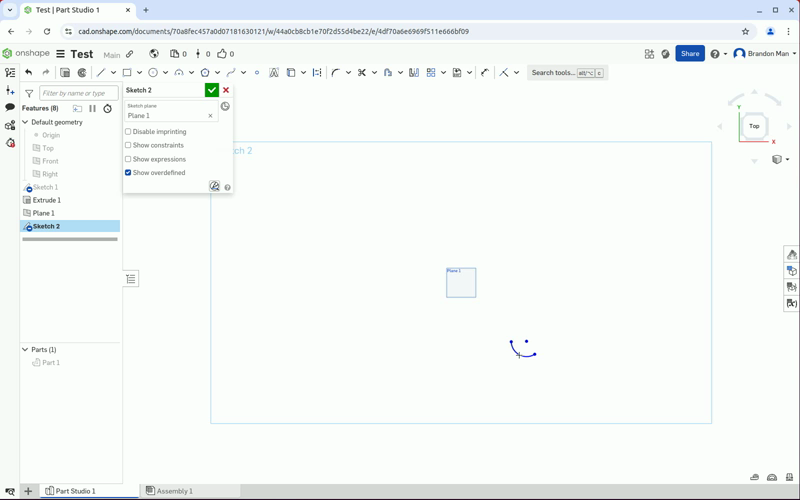
mouse_move(534, 354)
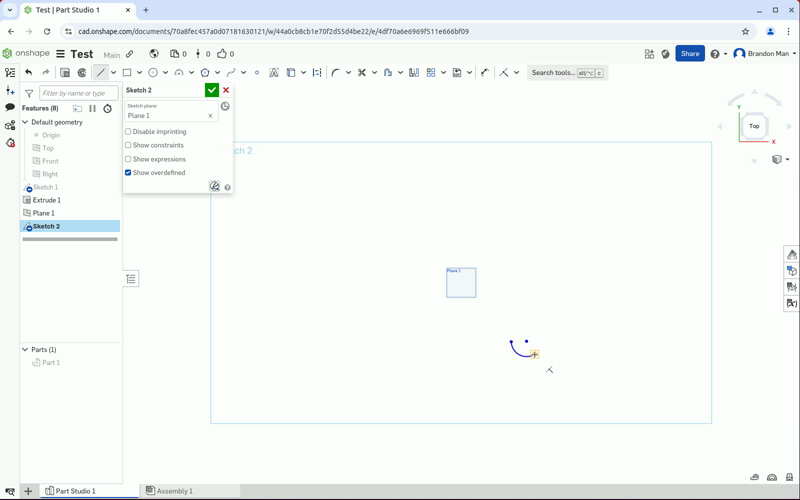
click(534, 354)
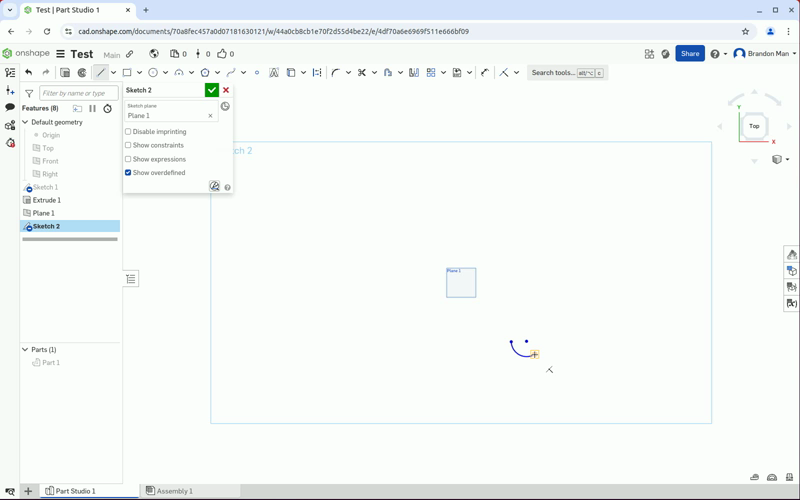
key_down(shift)
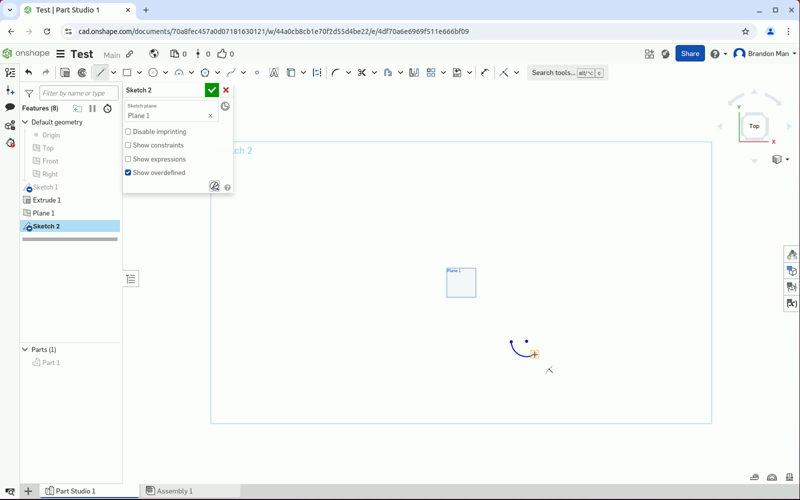
mouse_move(564, 354)
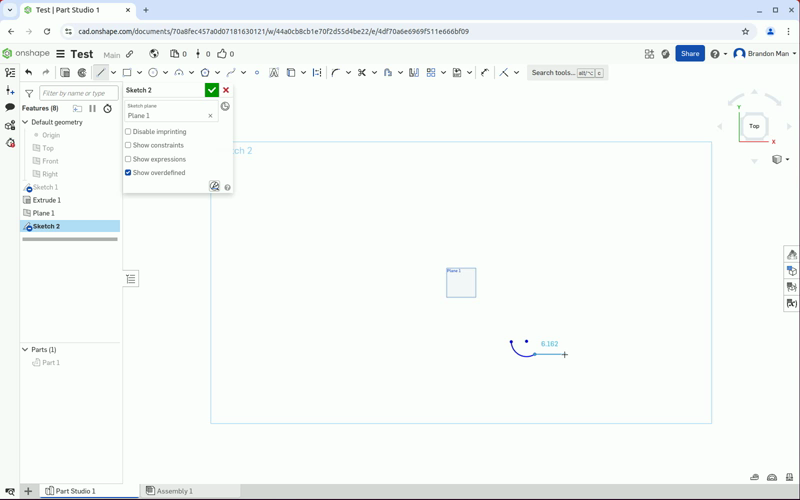
mouse_move(567, 331)
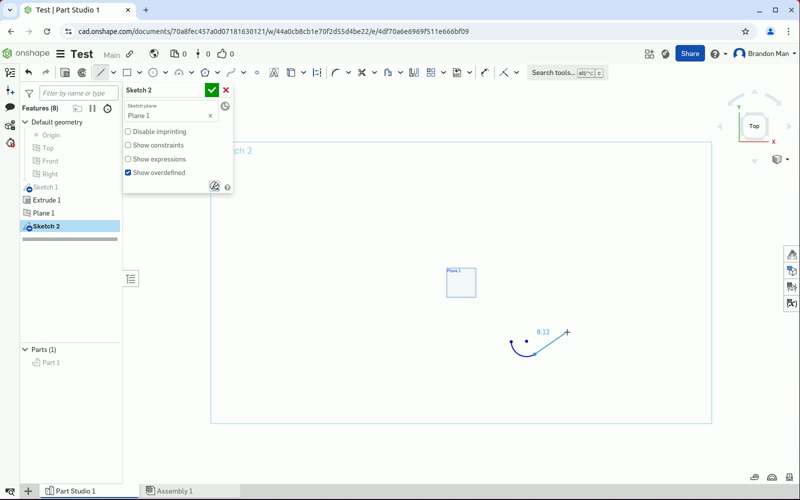
click(567, 331)
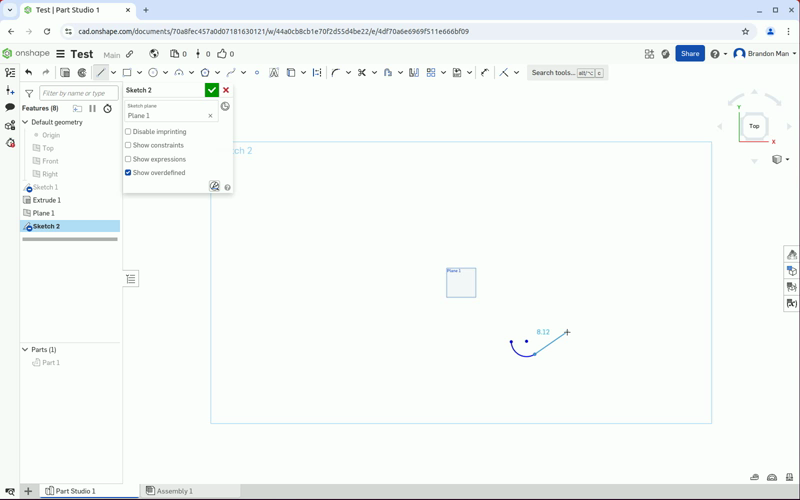
key_up(shift)
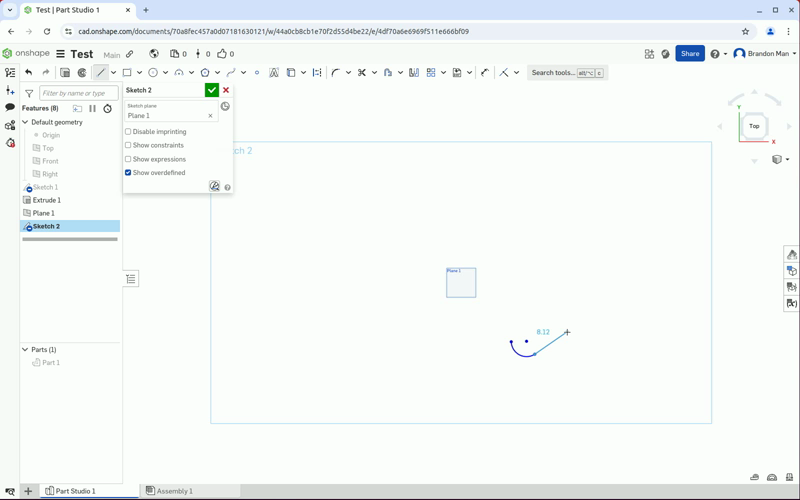
key(esc)
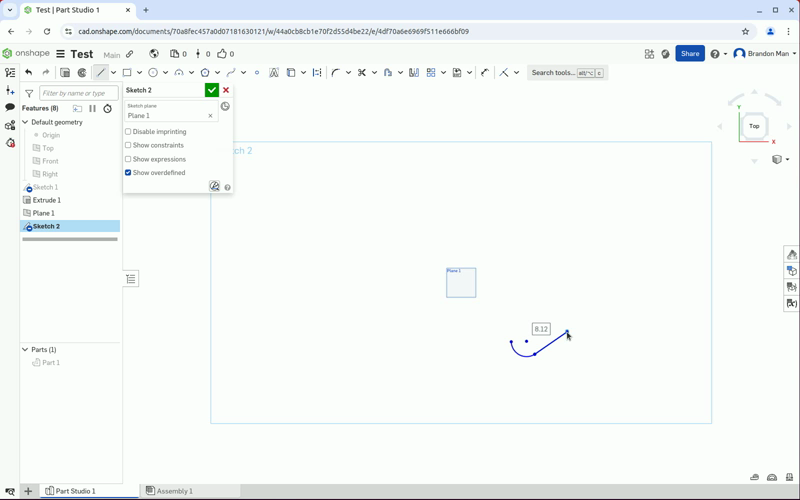
key(a)
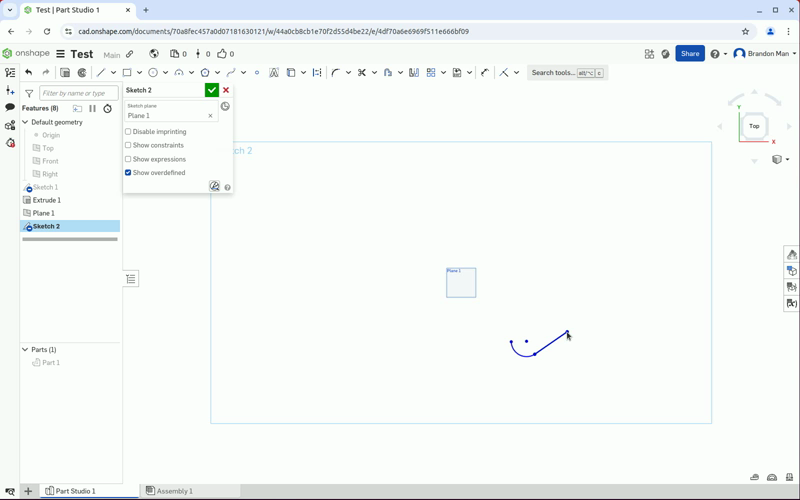
mouse_move(567, 331)
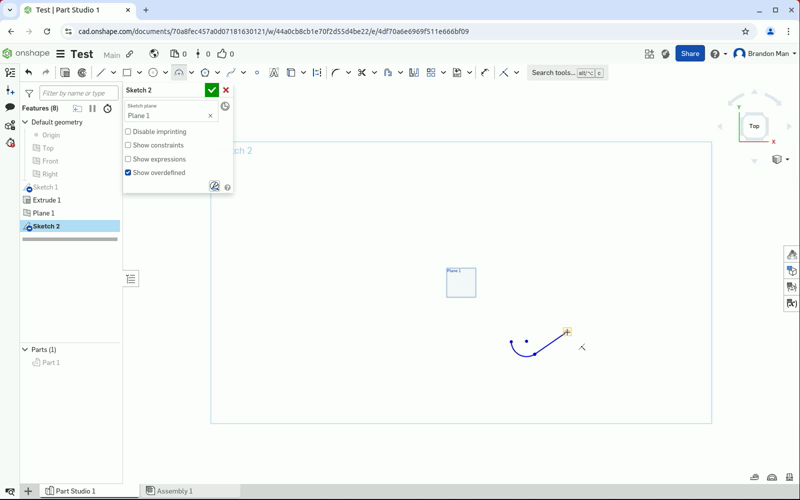
click(567, 331)
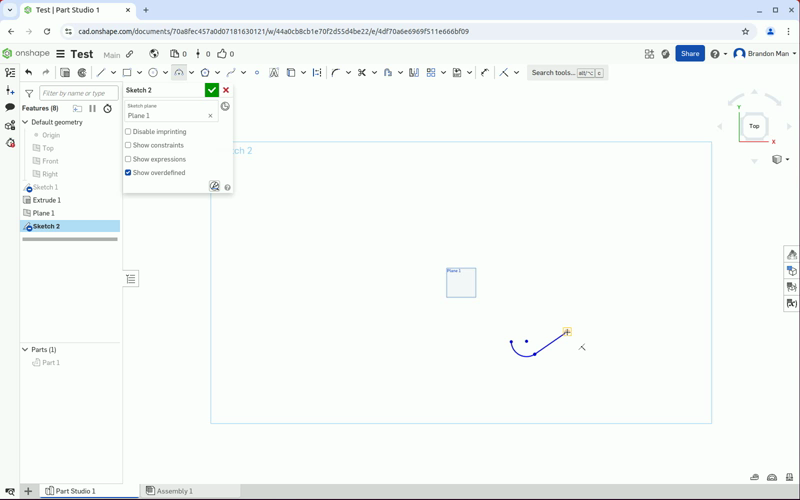
key_down(shift)
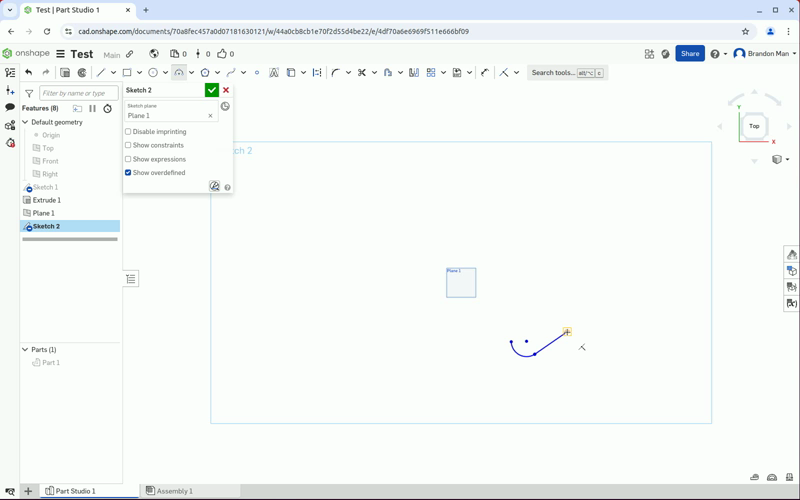
mouse_move(567, 306)
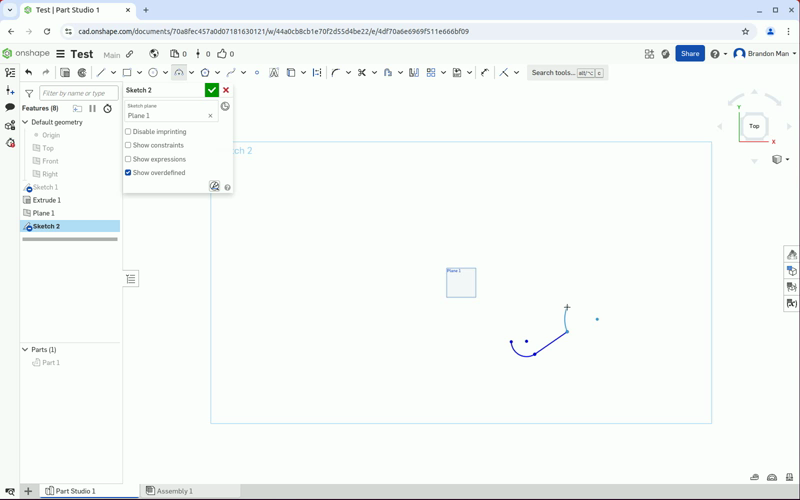
click(567, 306)
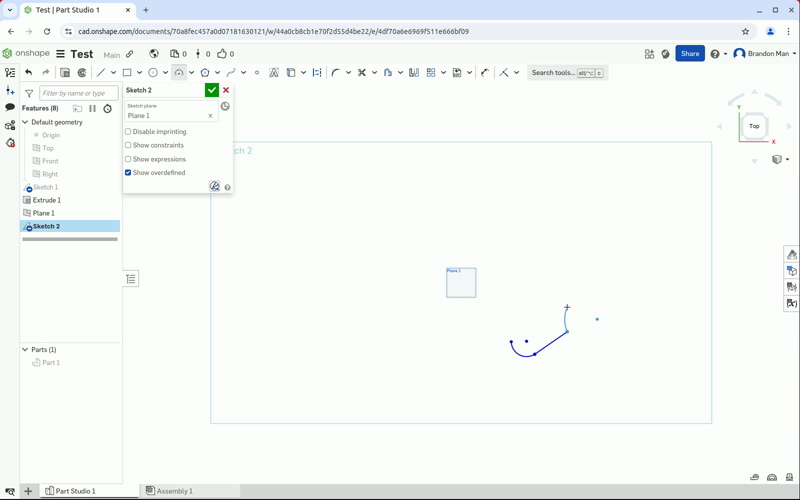
mouse_move(573, 319)
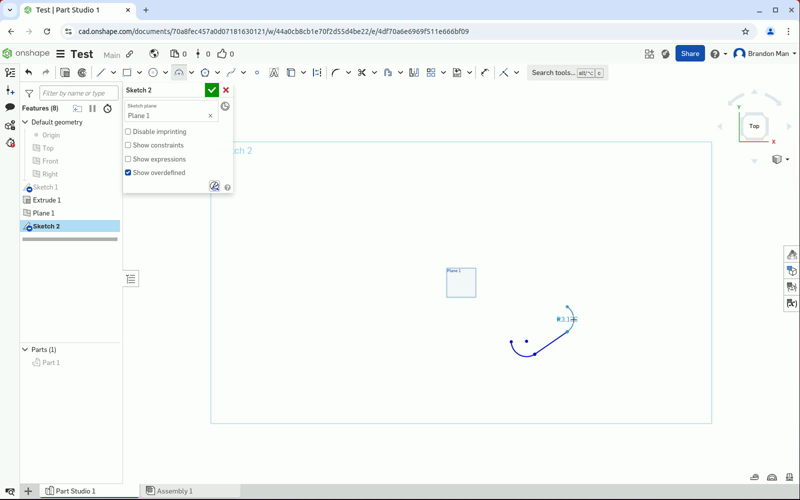
click(573, 319)
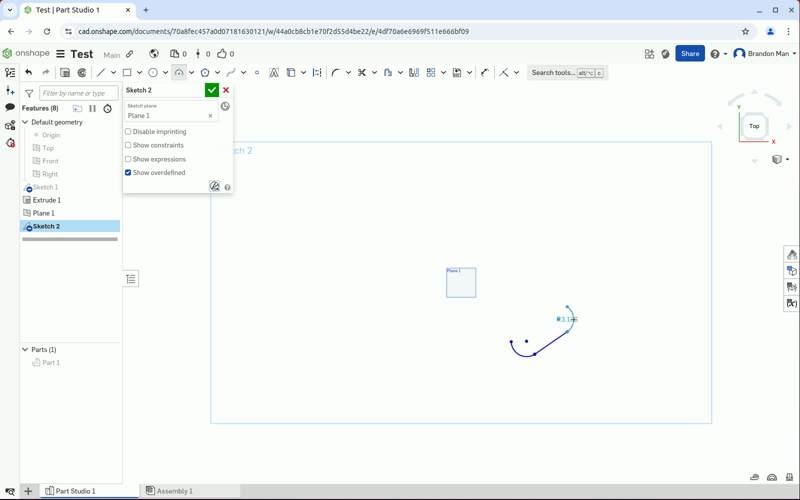
key_up(shift)
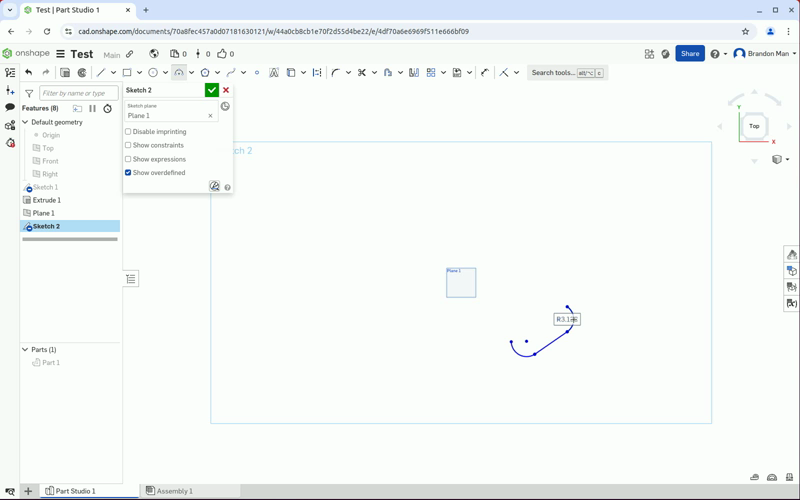
key(esc)
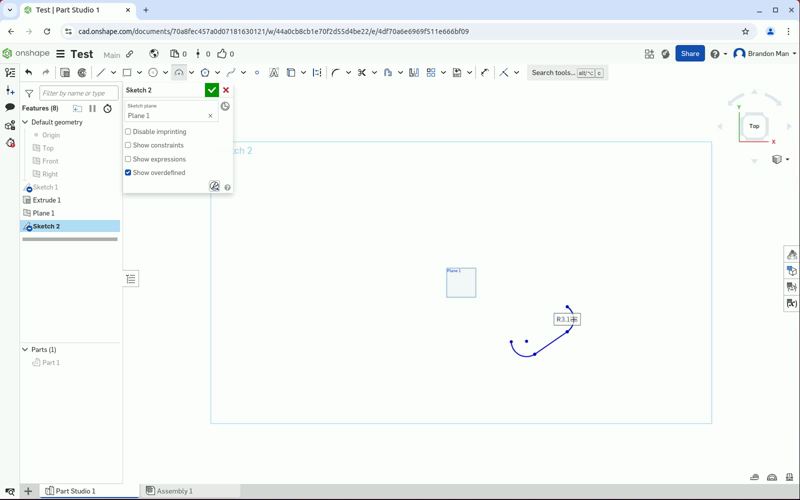
key(l)
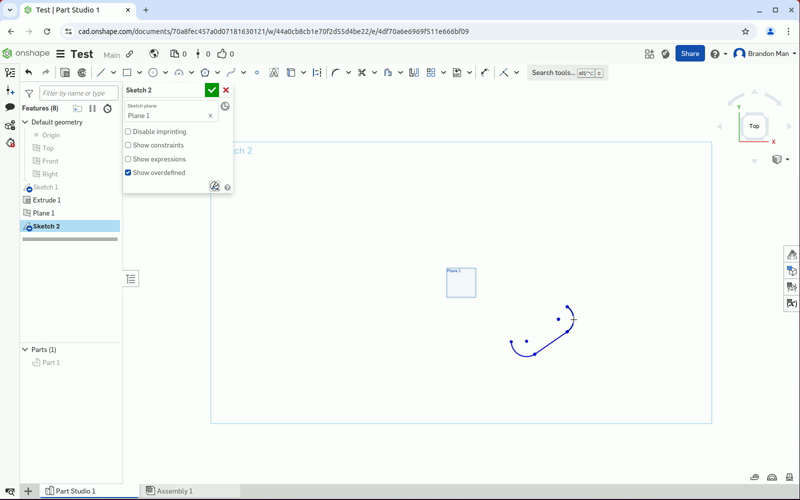
mouse_move(567, 306)
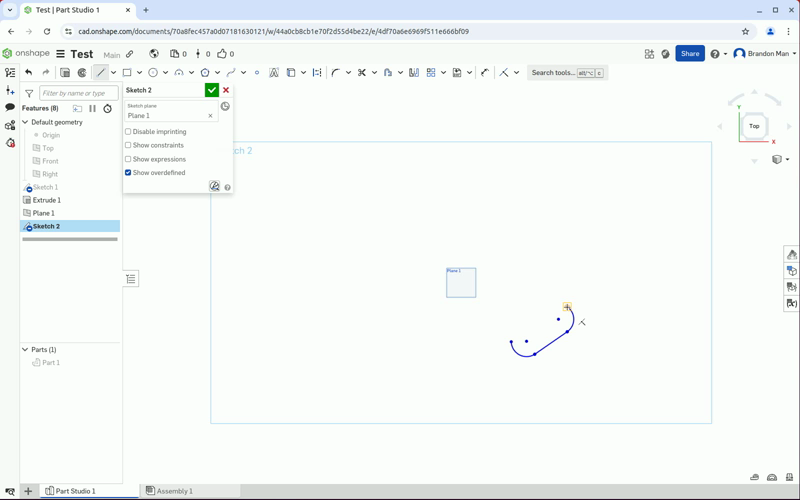
click(567, 306)
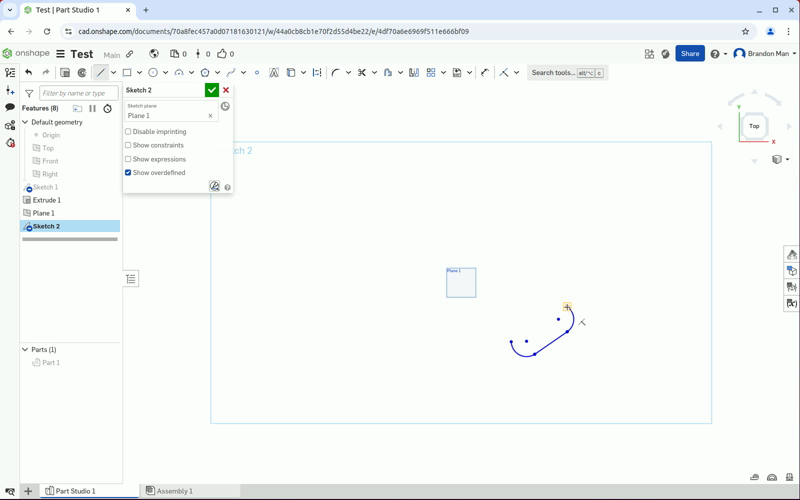
key_down(shift)
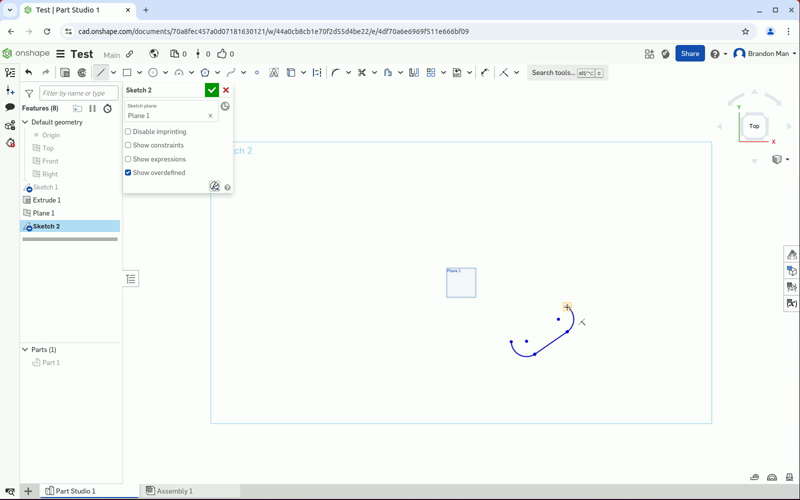
mouse_move(589, 306)
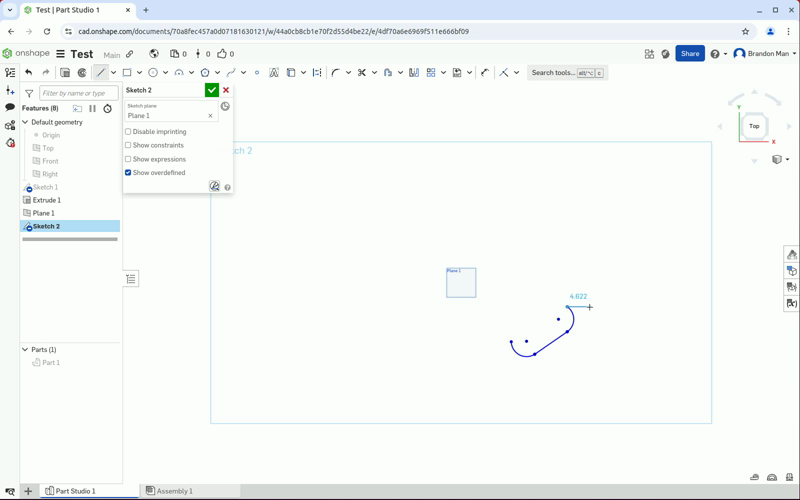
mouse_move(534, 284)
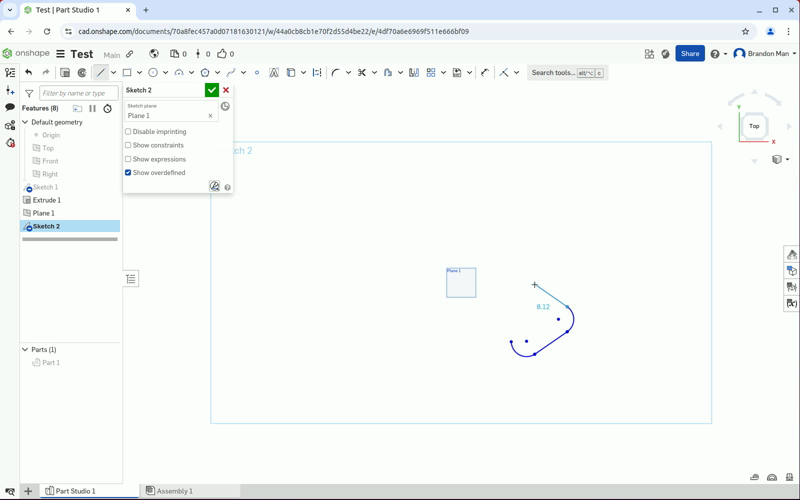
click(534, 284)
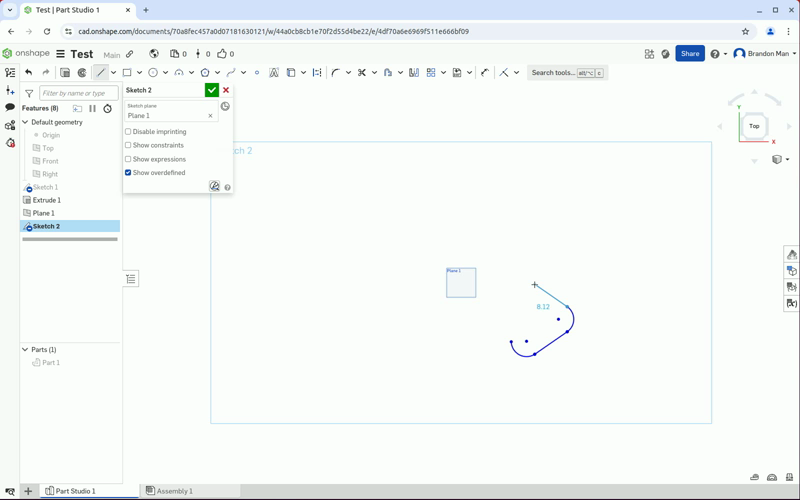
key_up(shift)
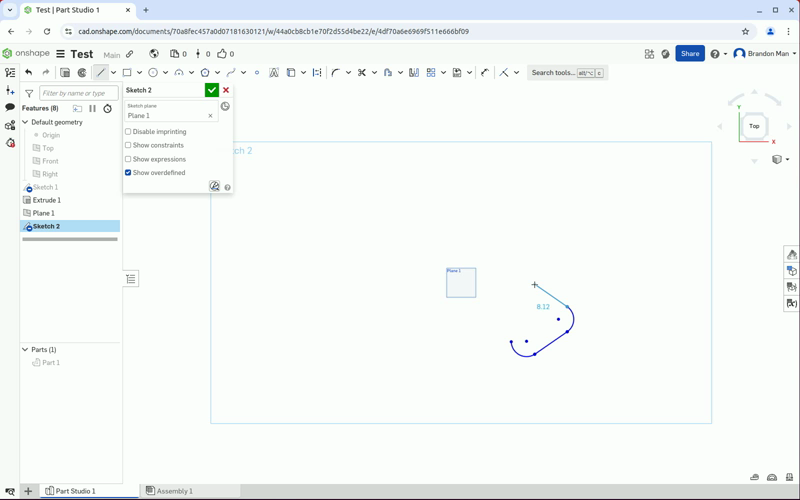
key(esc)
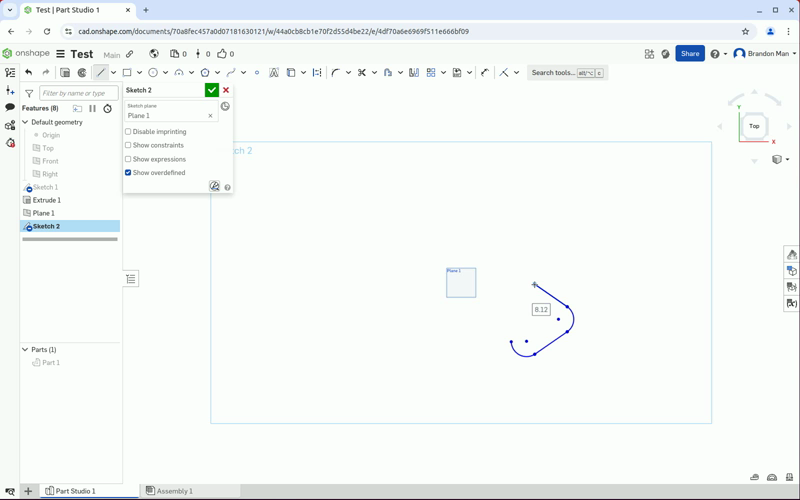
key(a)
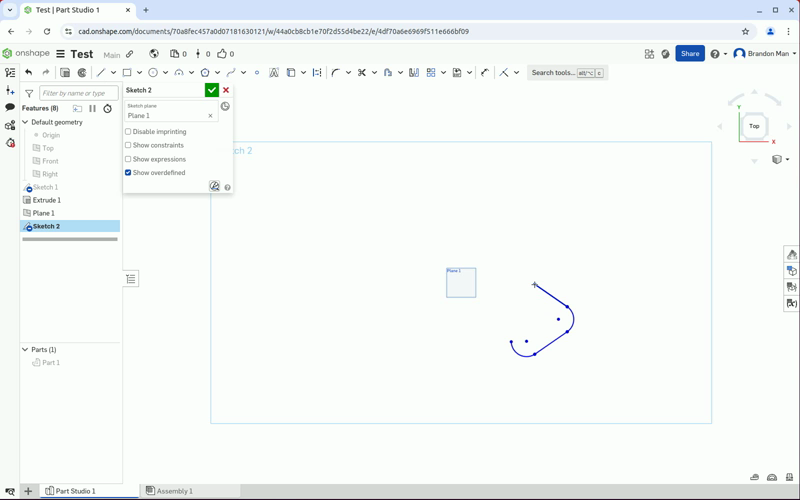
mouse_move(534, 284)
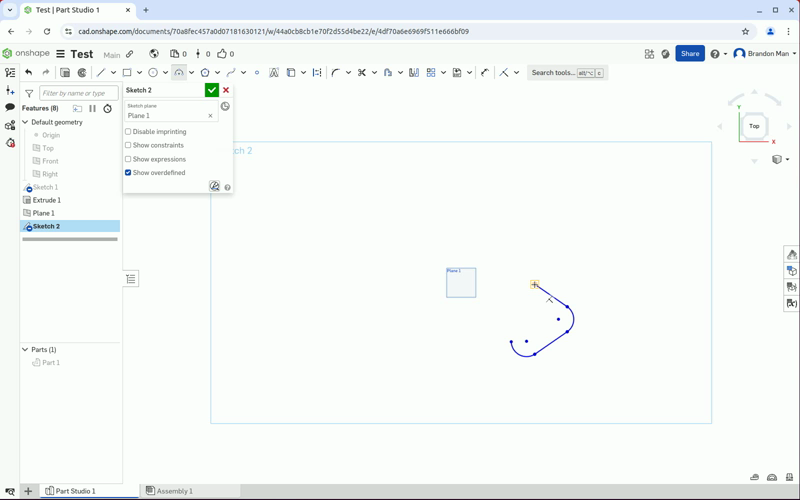
click(534, 284)
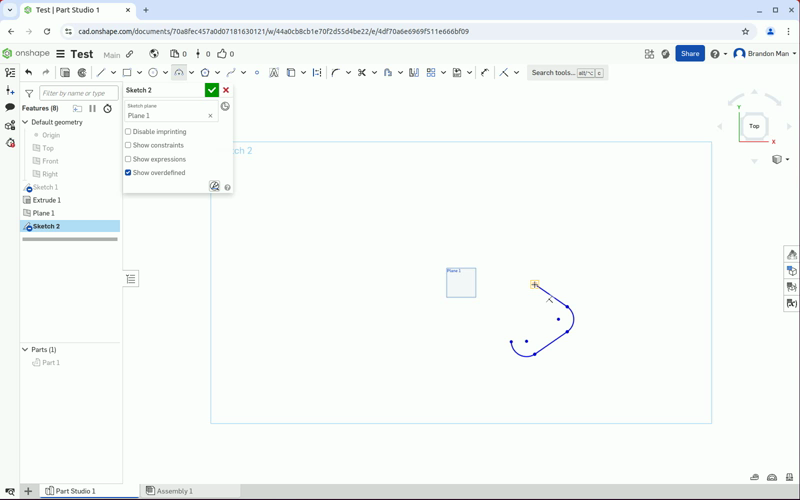
key_down(shift)
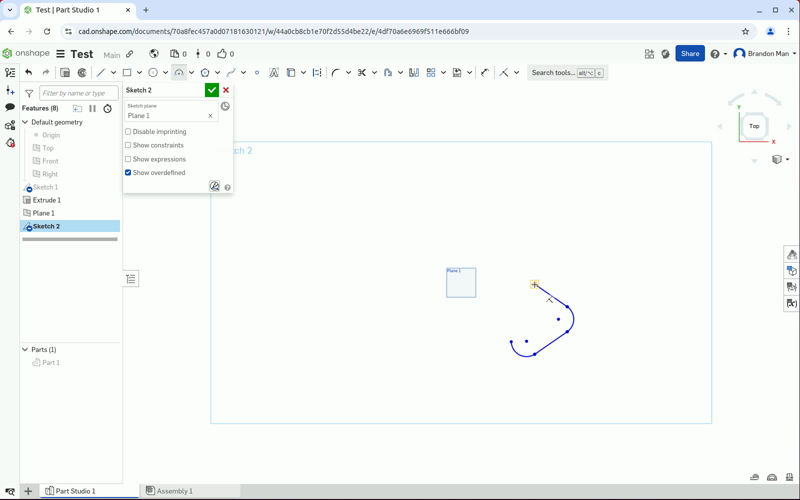
mouse_move(511, 296)
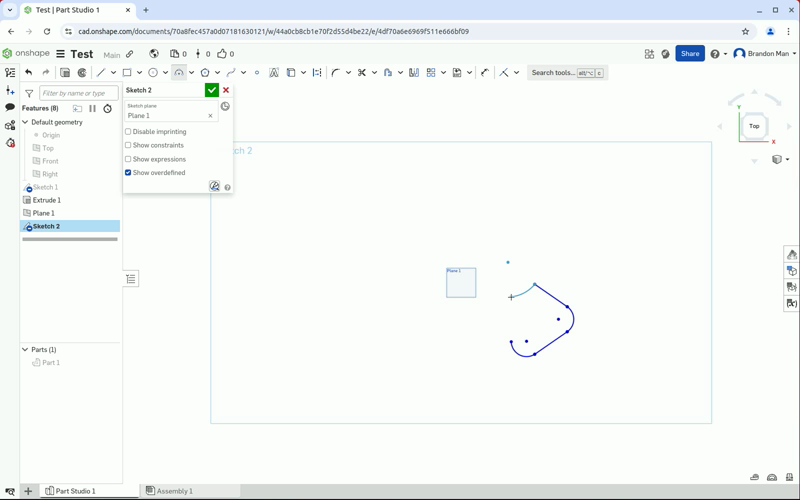
click(511, 296)
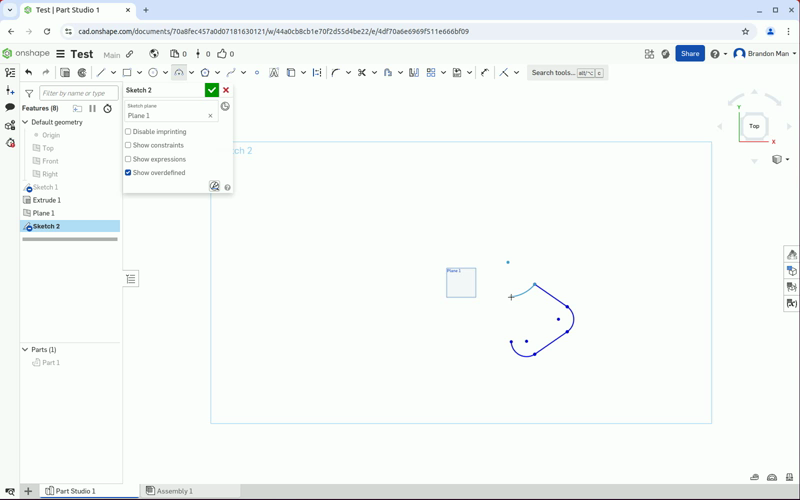
mouse_move(519, 283)
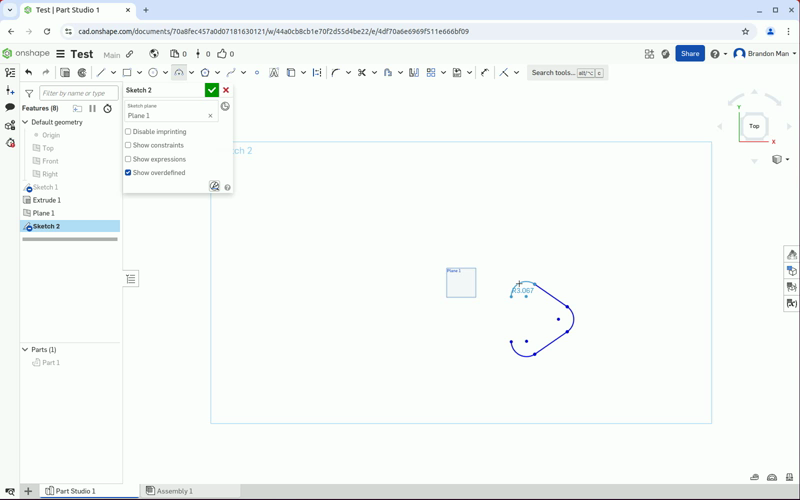
click(519, 283)
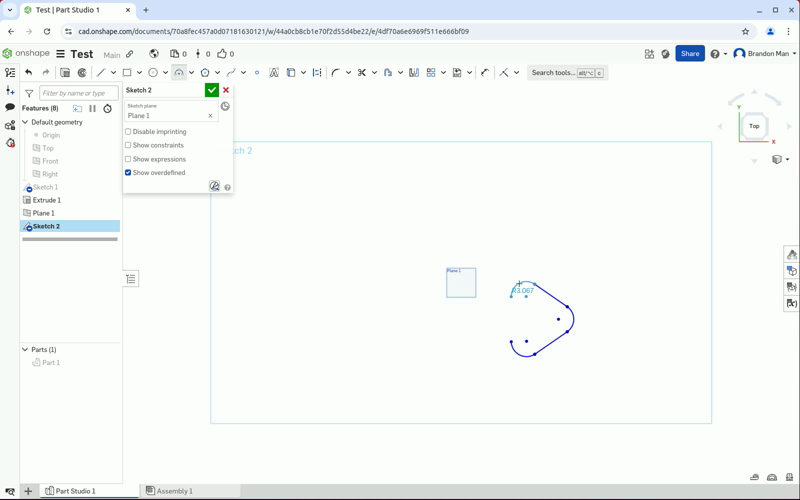
key_up(shift)
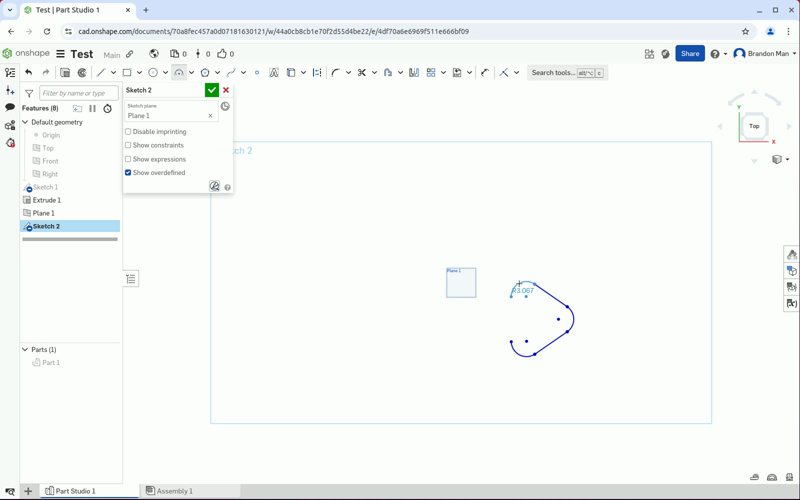
key(esc)
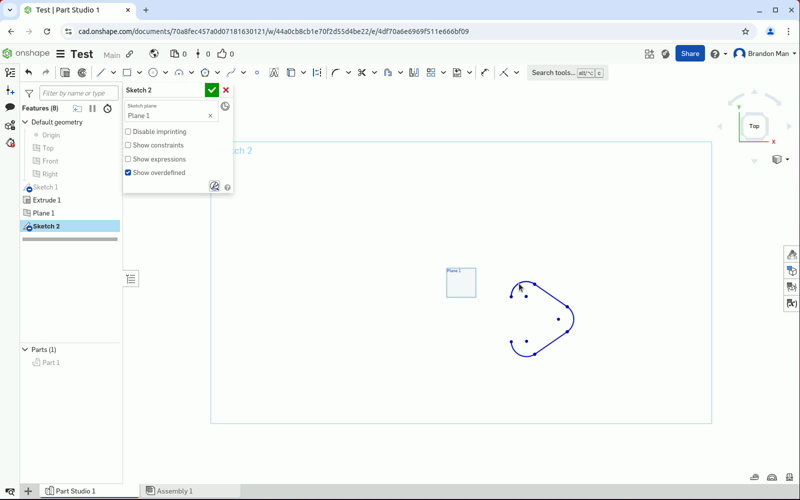
key(l)
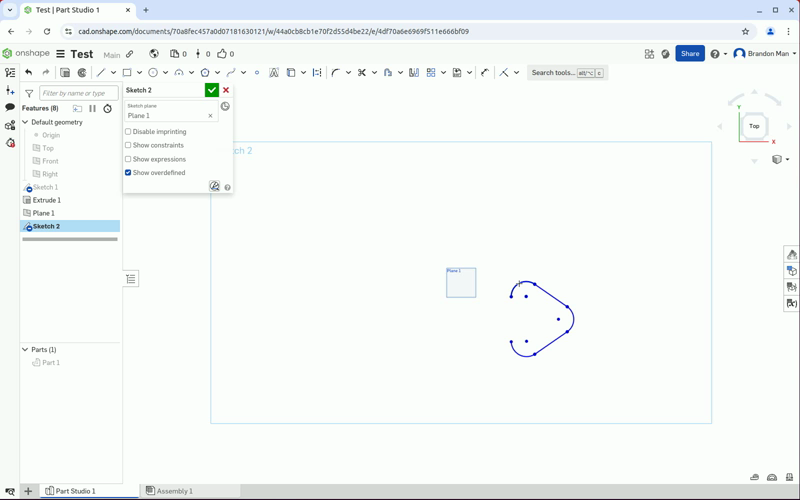
mouse_move(511, 296)
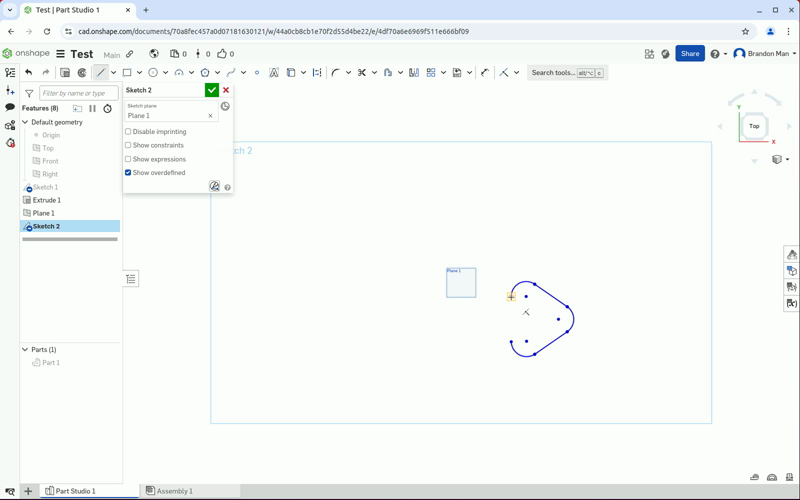
click(511, 296)
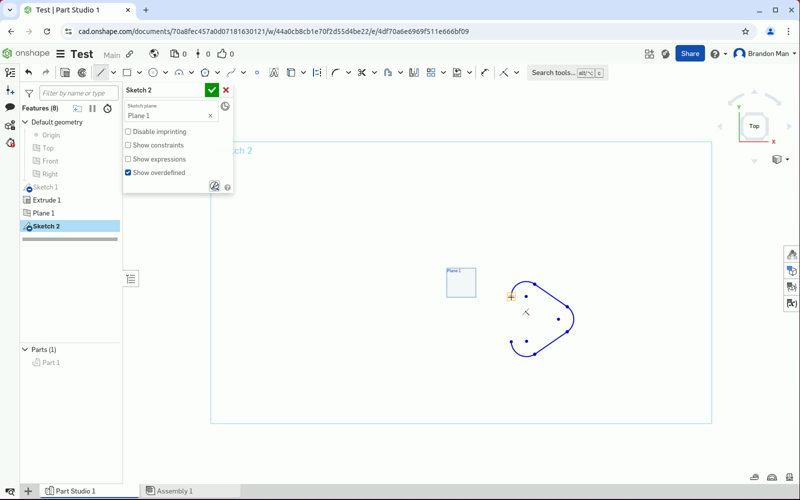
mouse_move(541, 296)
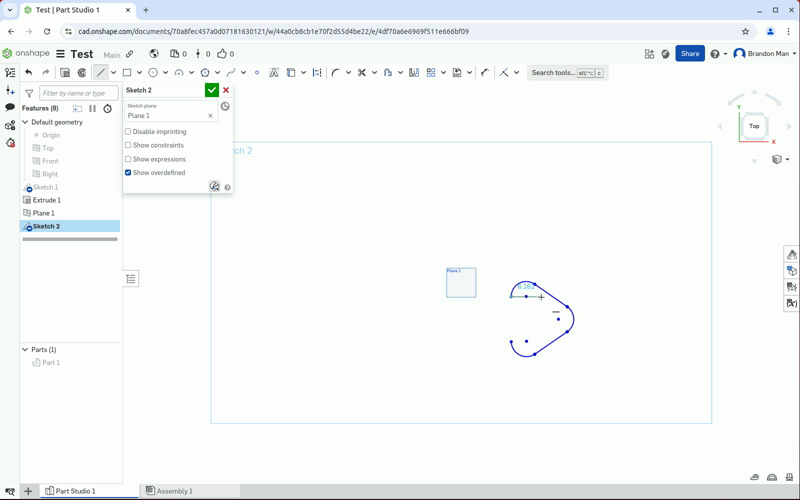
key_down(shift)
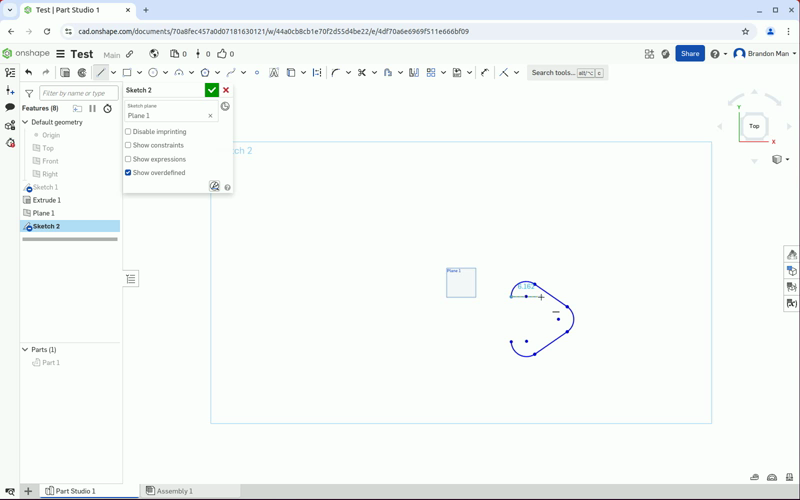
mouse_move(511, 341)
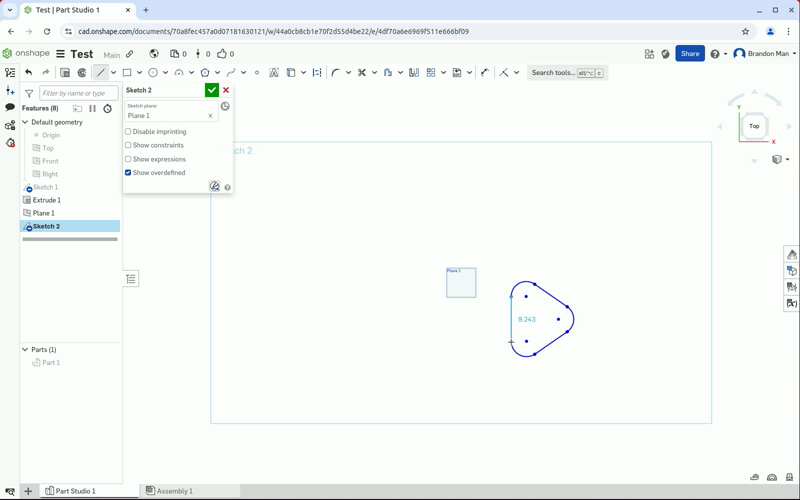
key_up(shift)
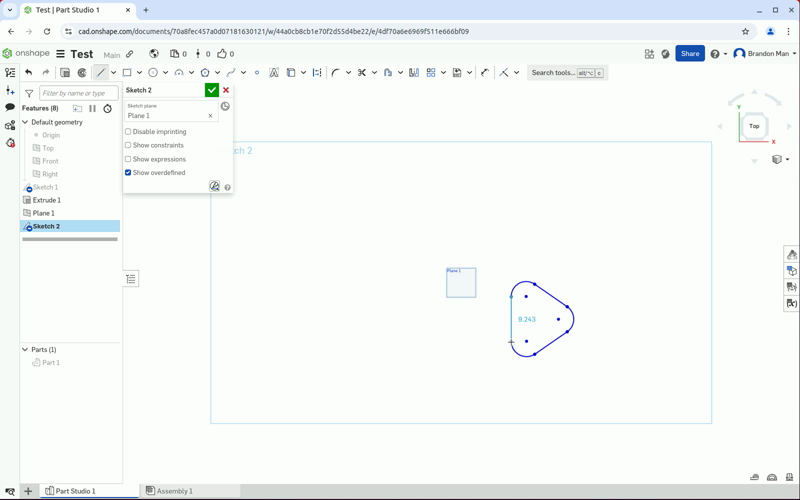
click(511, 341)
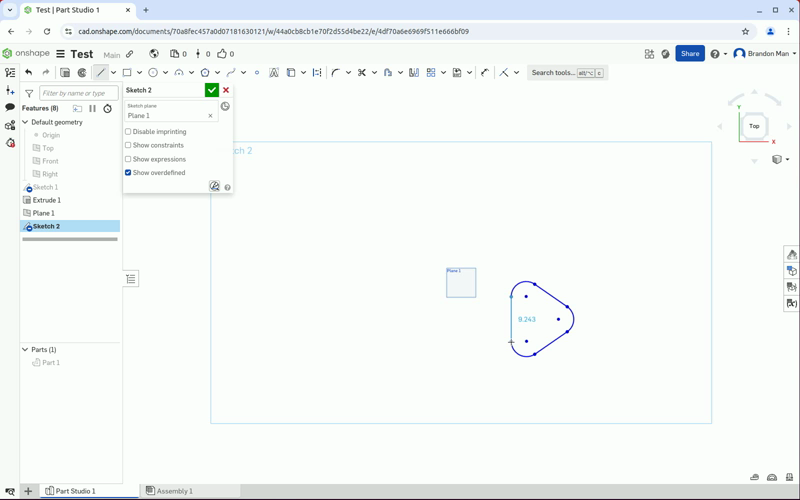
key(esc)
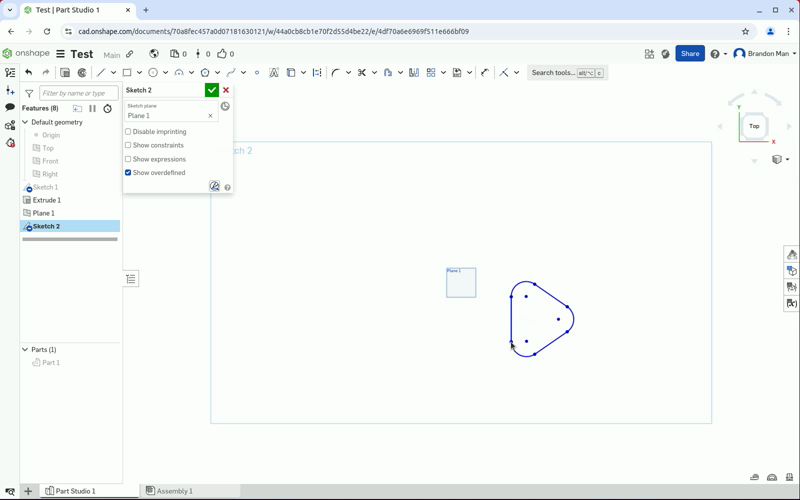
mouse_move(518, 306)
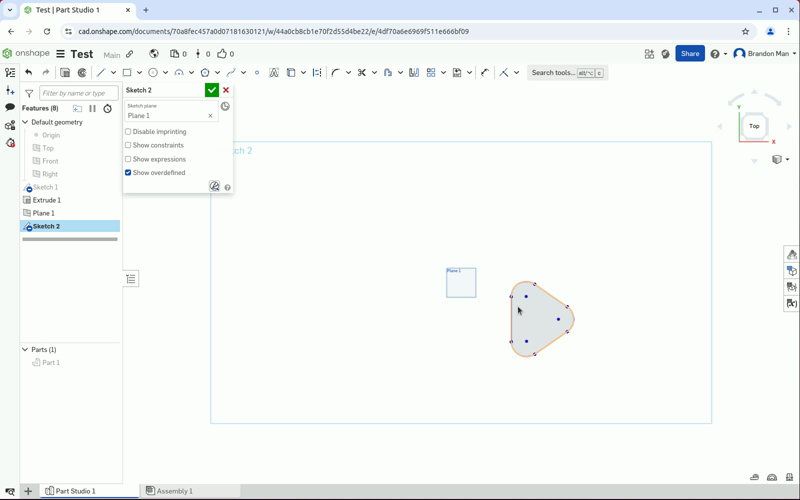
click(518, 306)
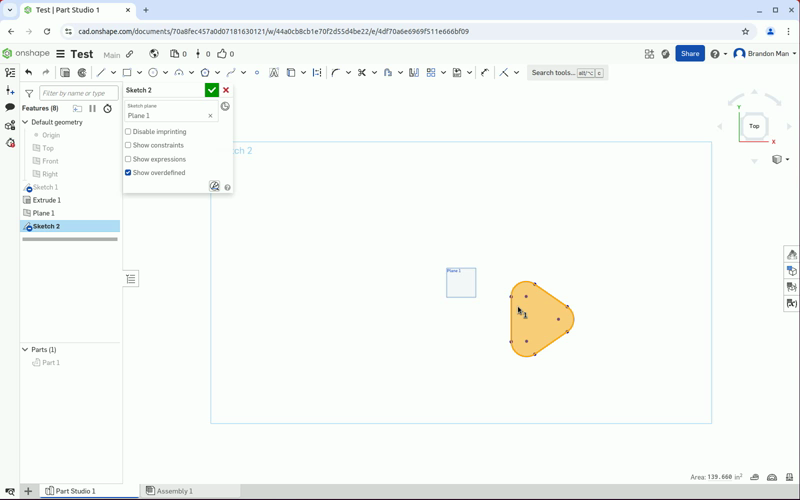
mouse_move(73, 352)
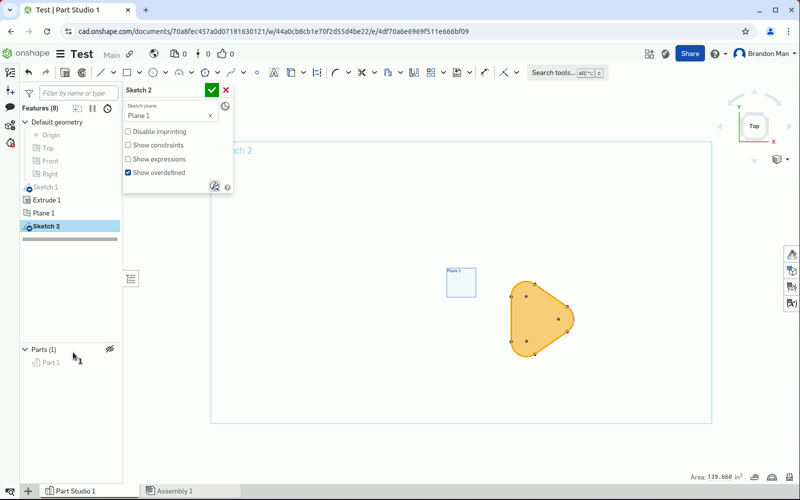
key(shift+y)
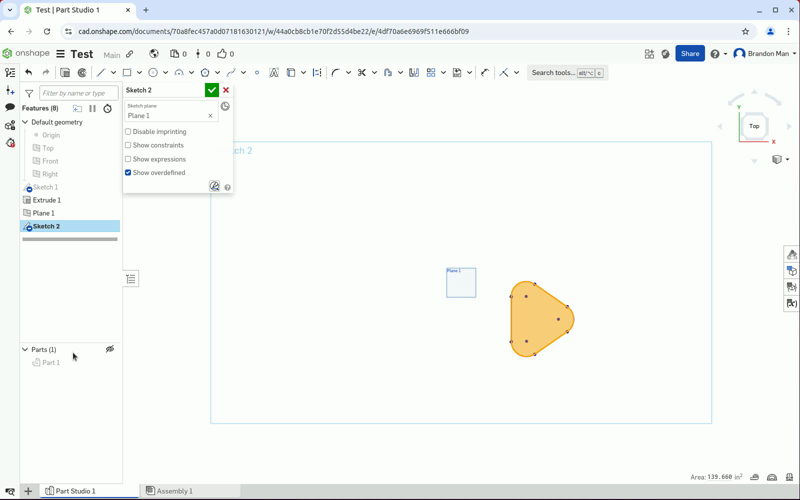
key(shift+e)
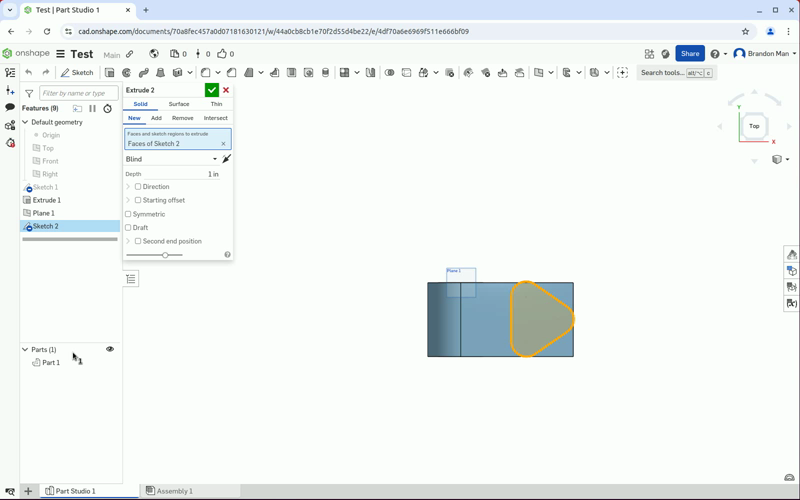
mouse_move(143, 106)
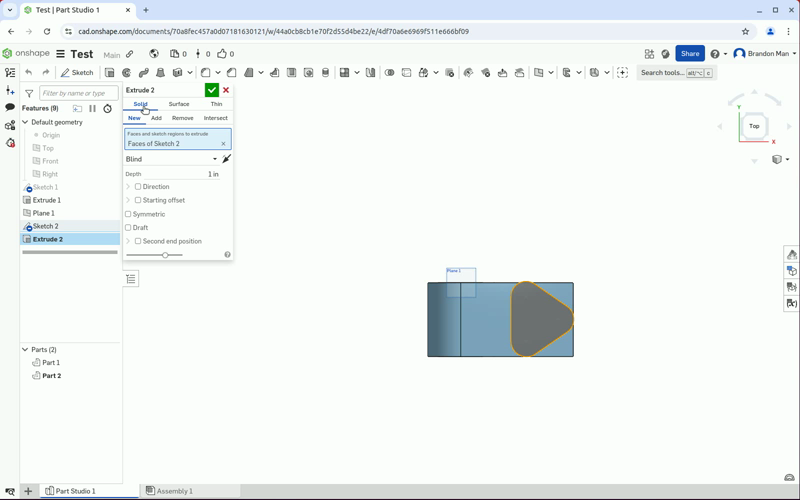
click(143, 106)
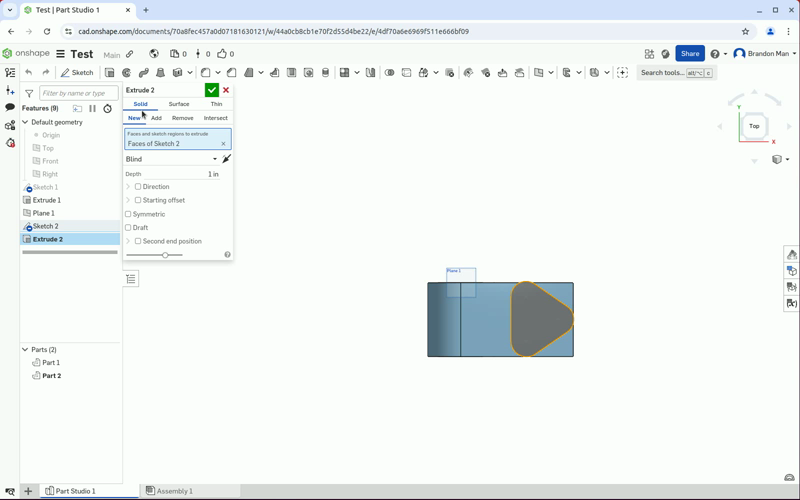
mouse_move(137, 120)
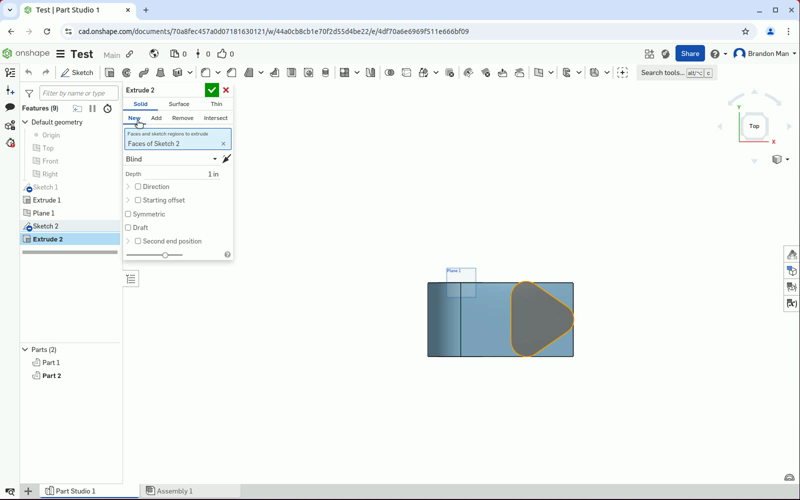
click(137, 120)
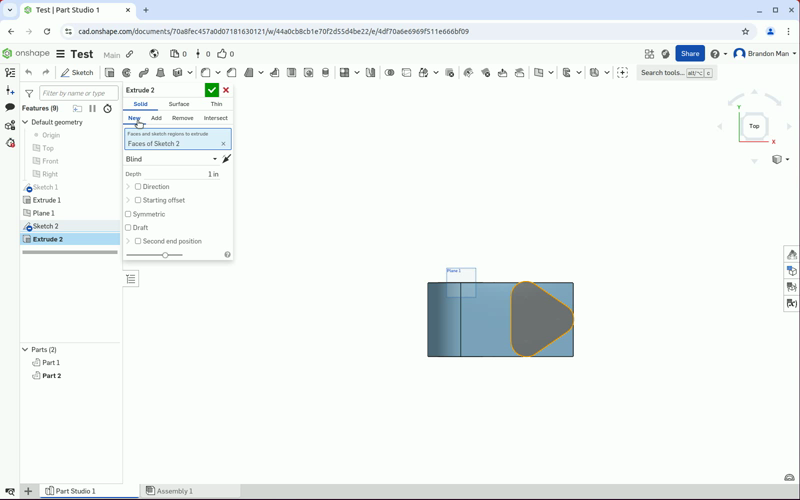
key(tab, 4)
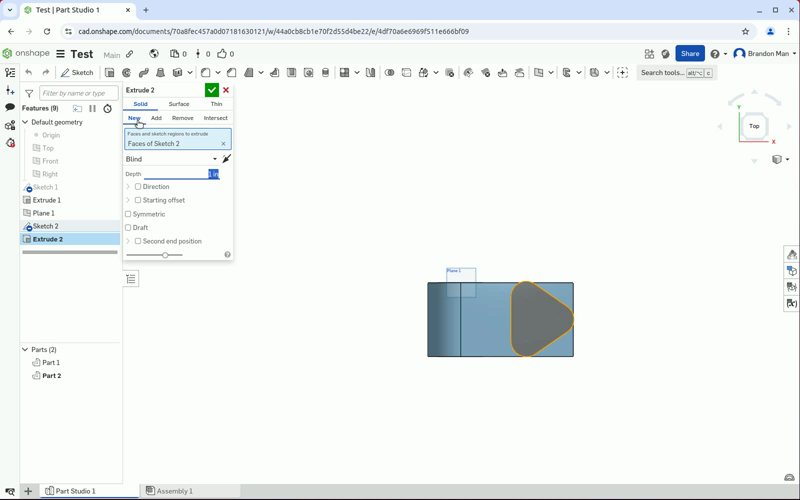
text(1.204)
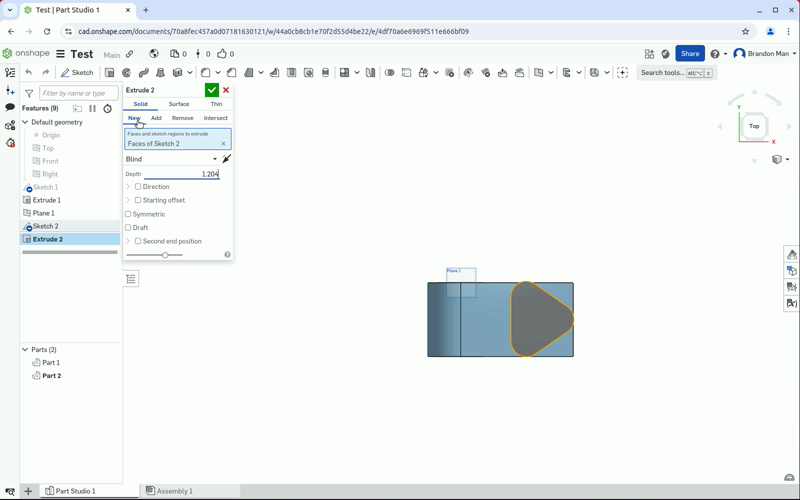
key(enter)
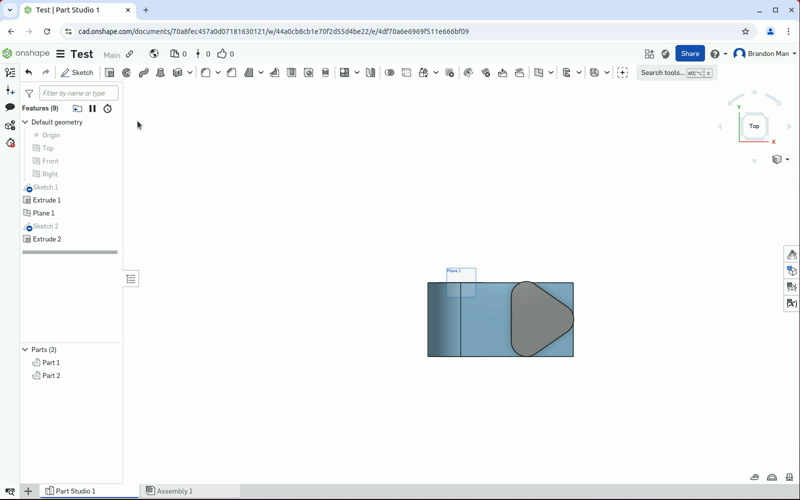
key(shift+h)
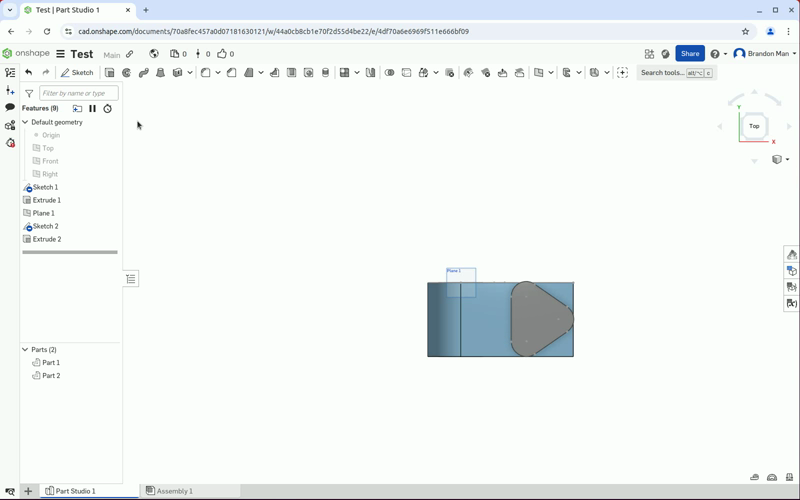
key(shift+h)
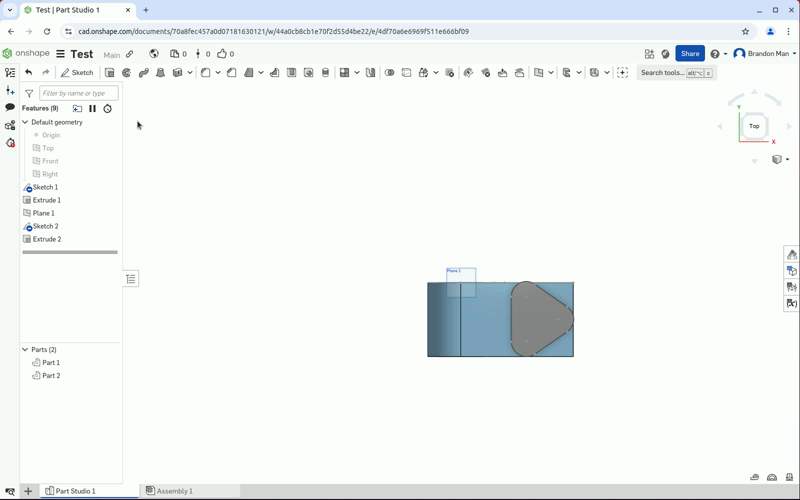
key(shift+7)
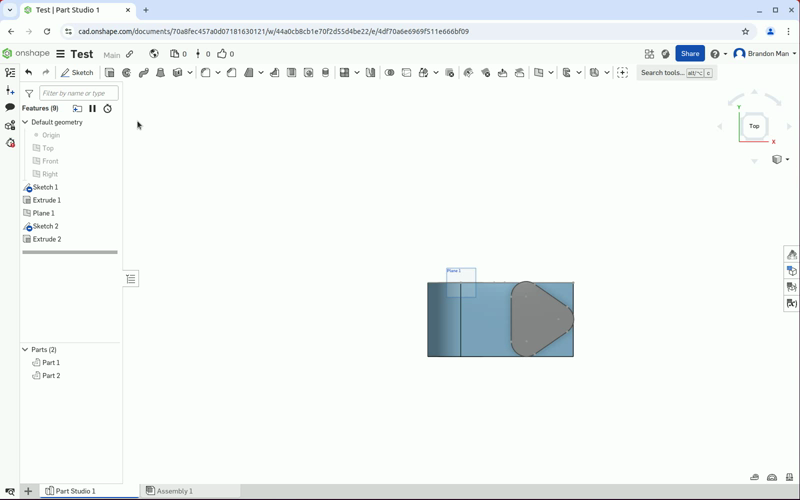
key(up, 3)
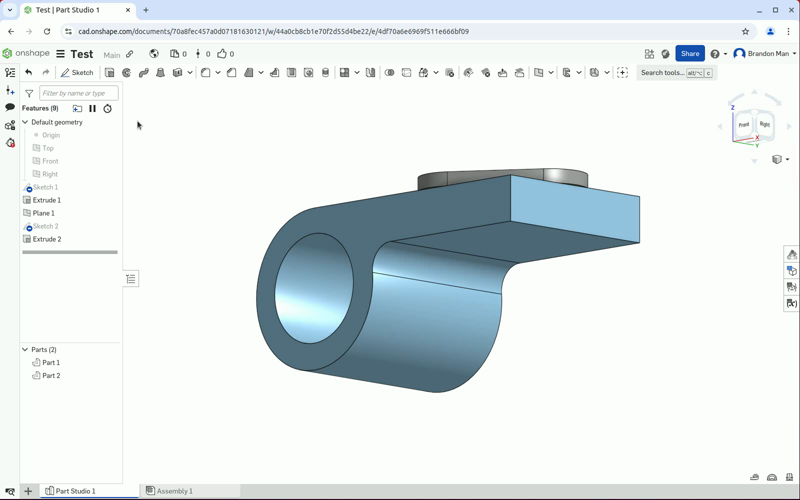
key(left, 3)
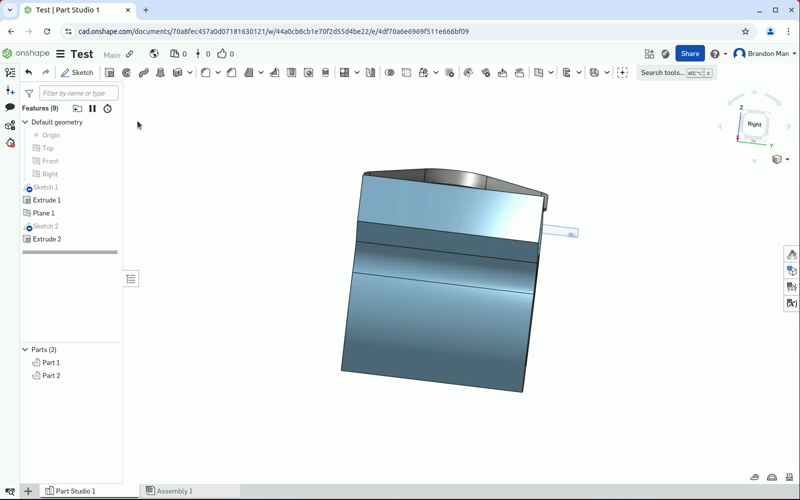
key(right, 3)
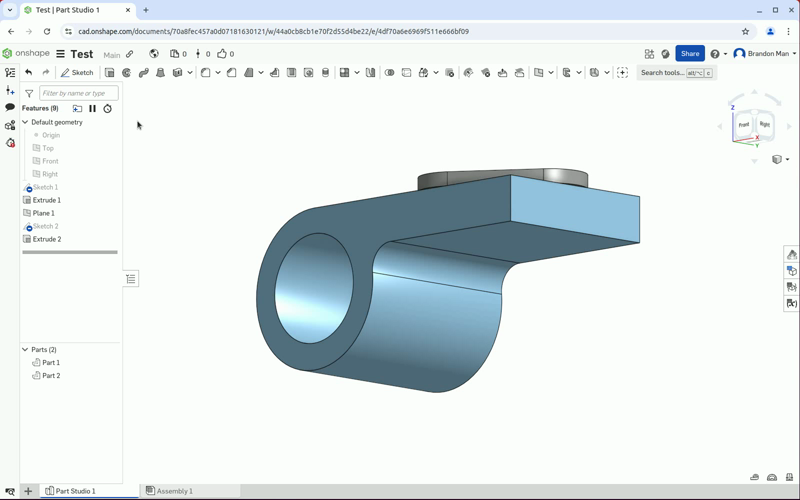
key(down, 3)
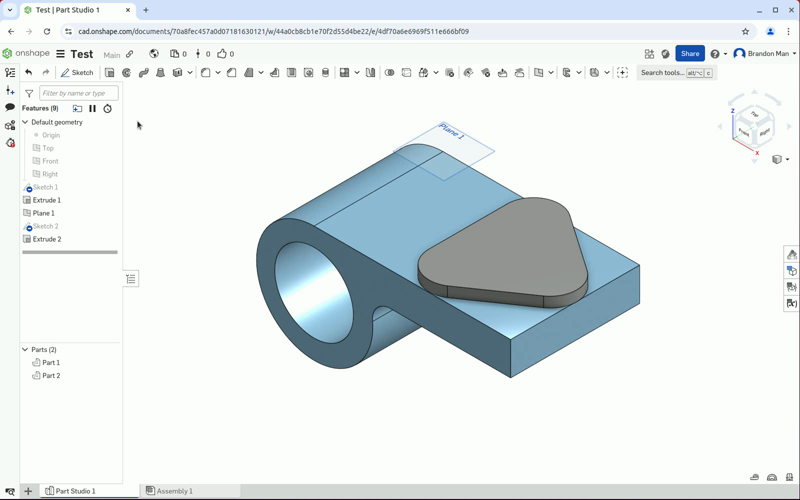
mouse_move(73, 189)
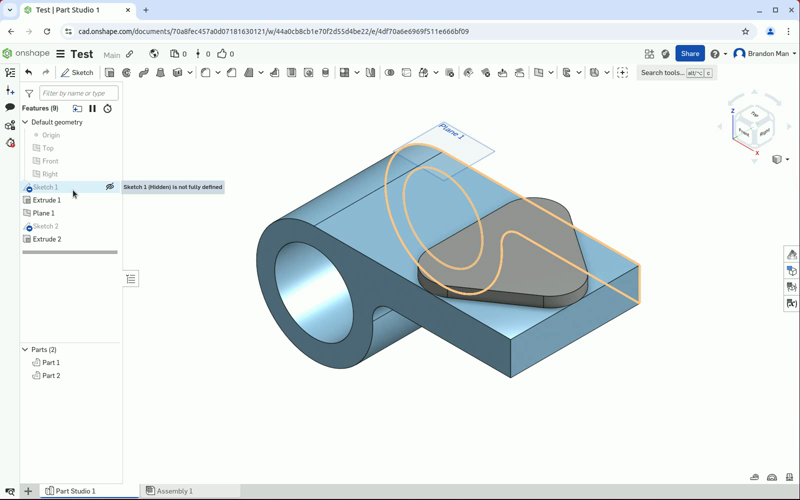
click(73, 189)